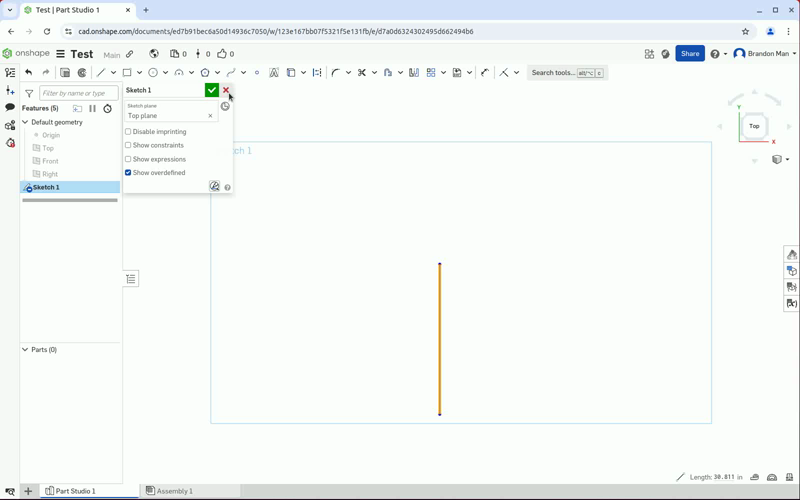
key(shift+h)
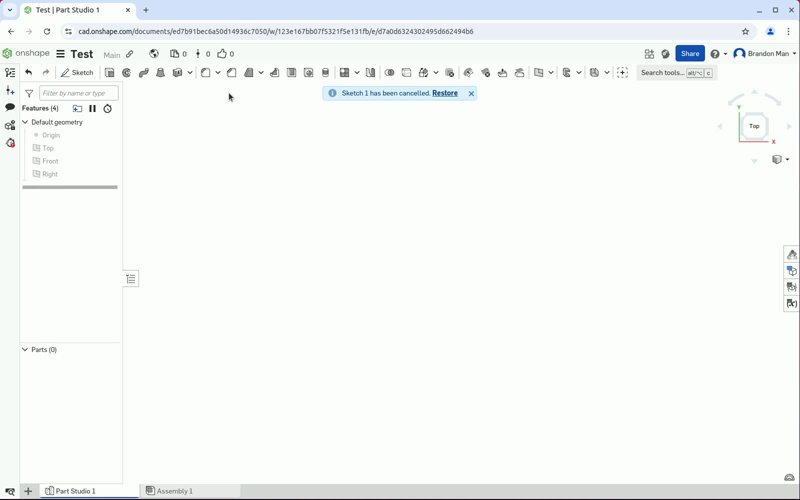
mouse_move(73, 352)
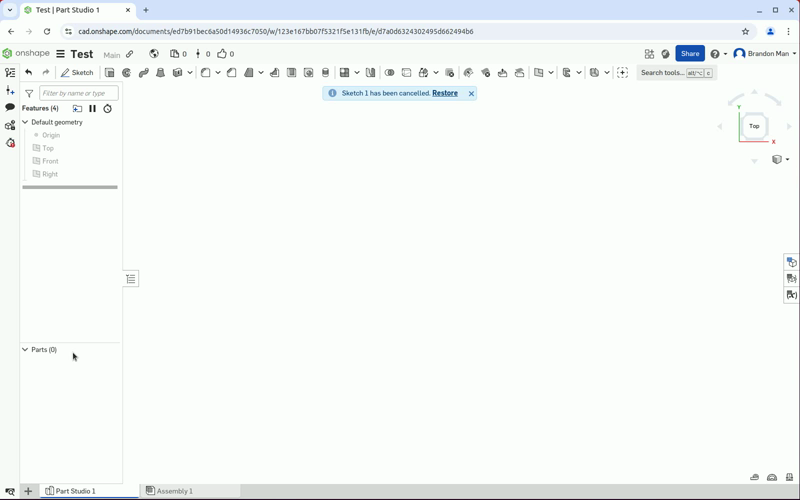
key(y)
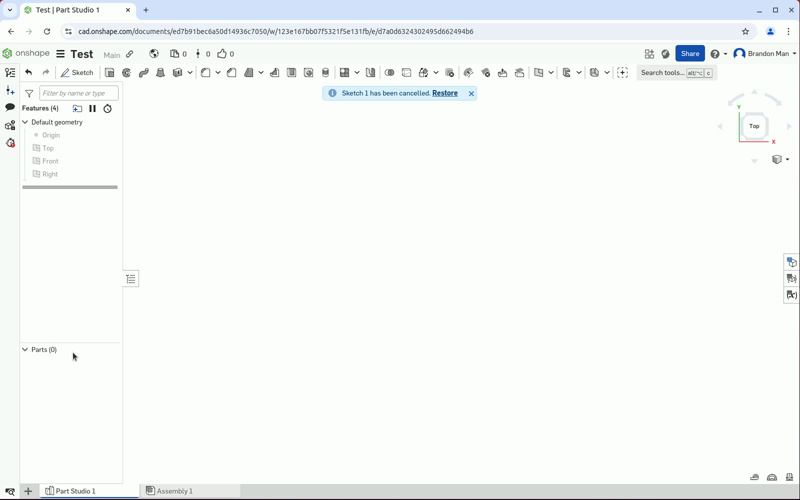
key(shift+p)
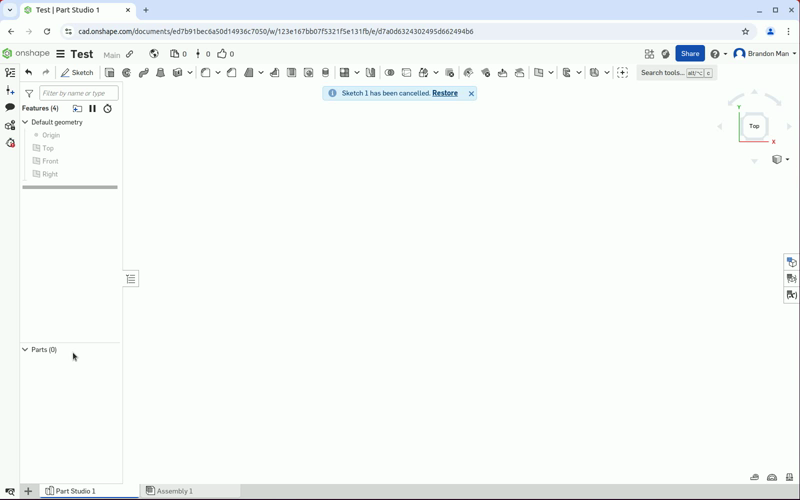
key(space)
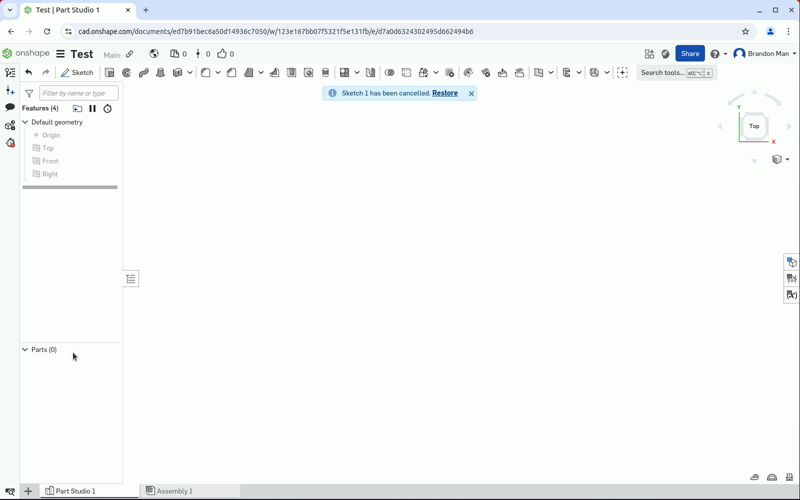
key_down(shift)
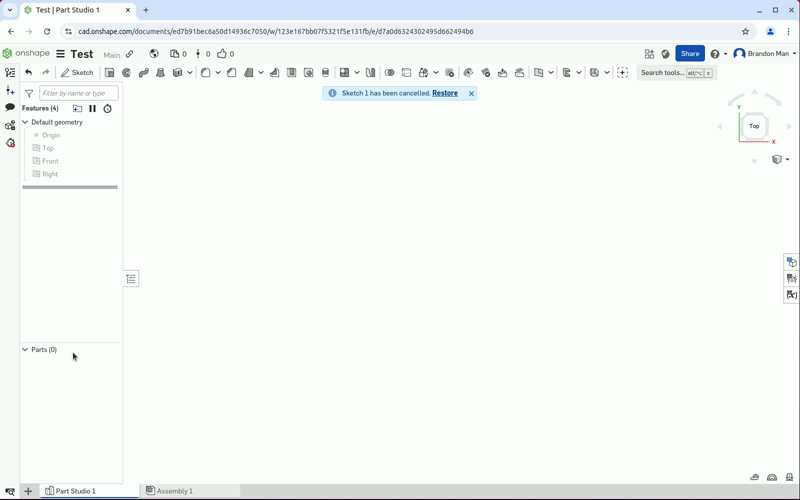
key(up)
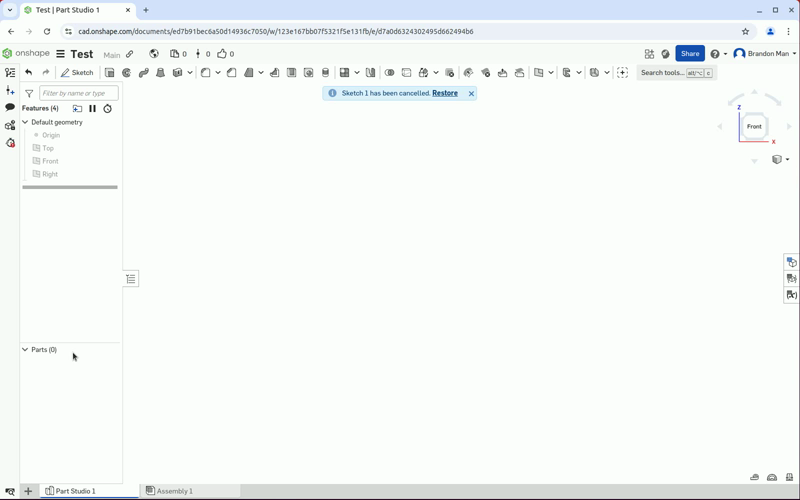
key_up(shift)
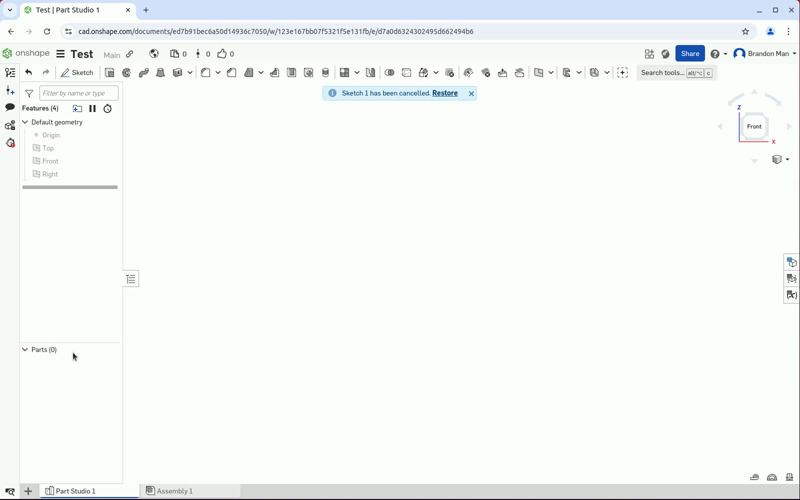
mouse_move(73, 352)
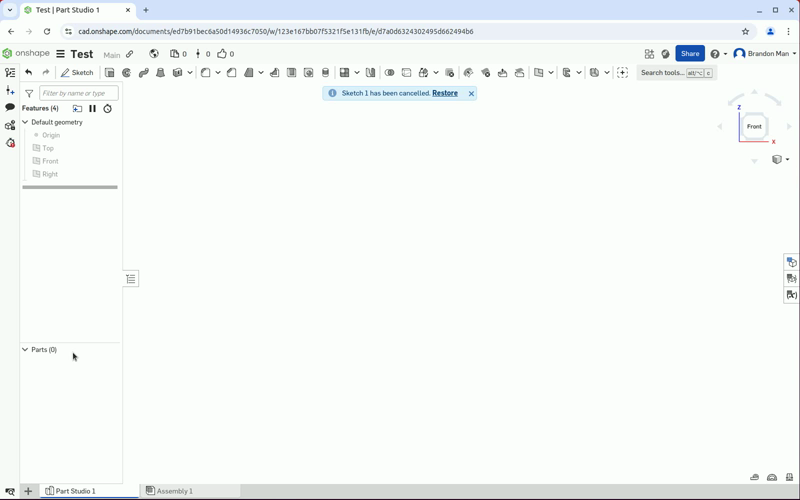
key(shift+y)
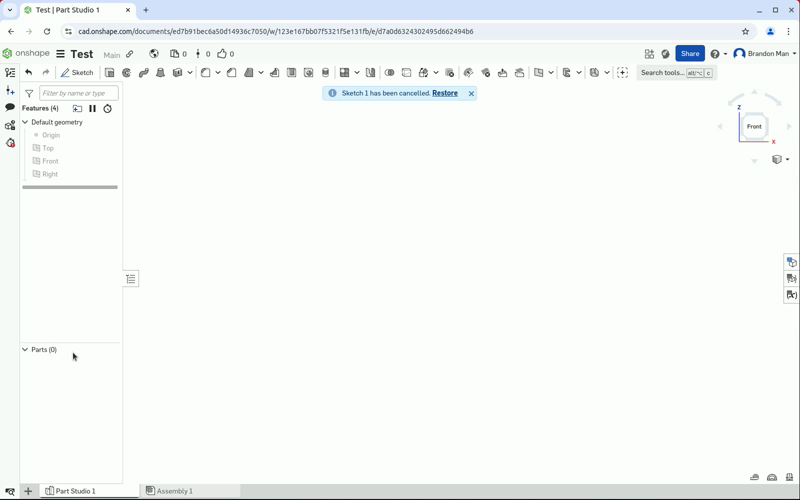
key(shift+s)
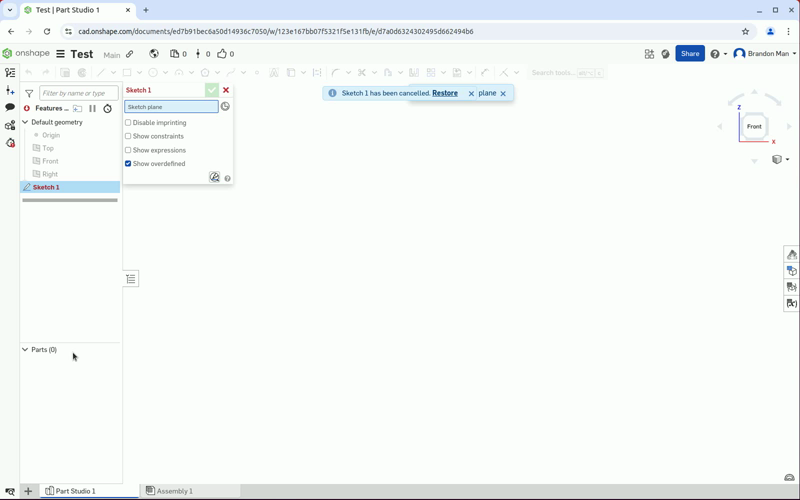
mouse_move(73, 163)
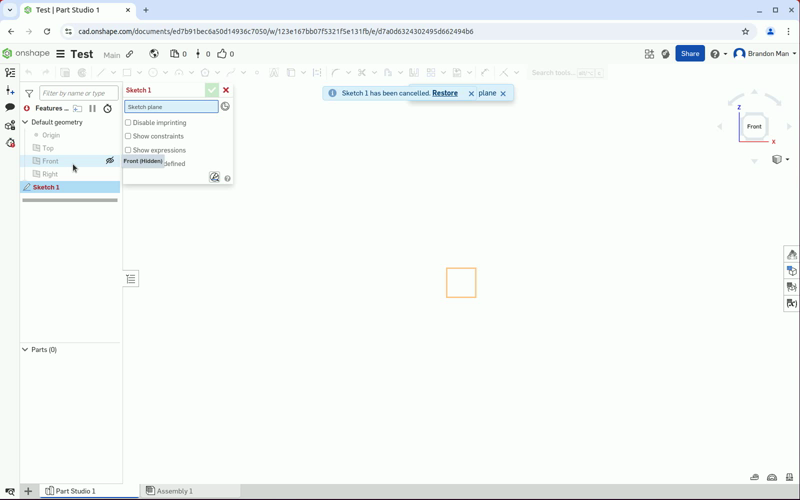
click(73, 163)
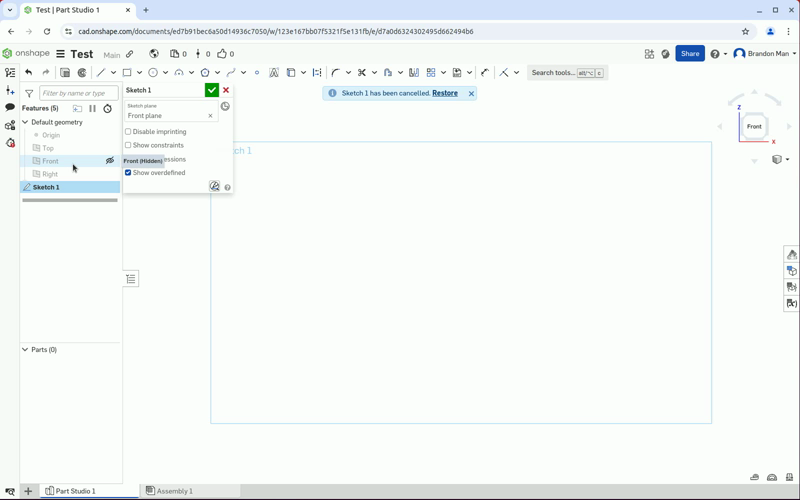
mouse_move(73, 352)
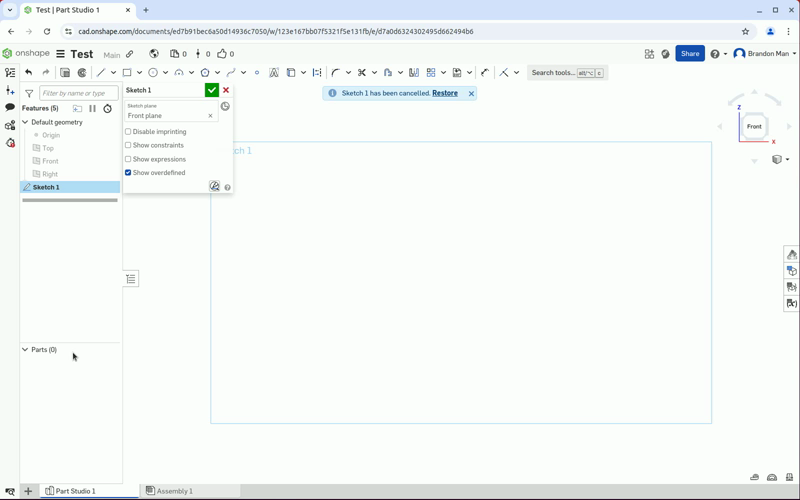
key(y)
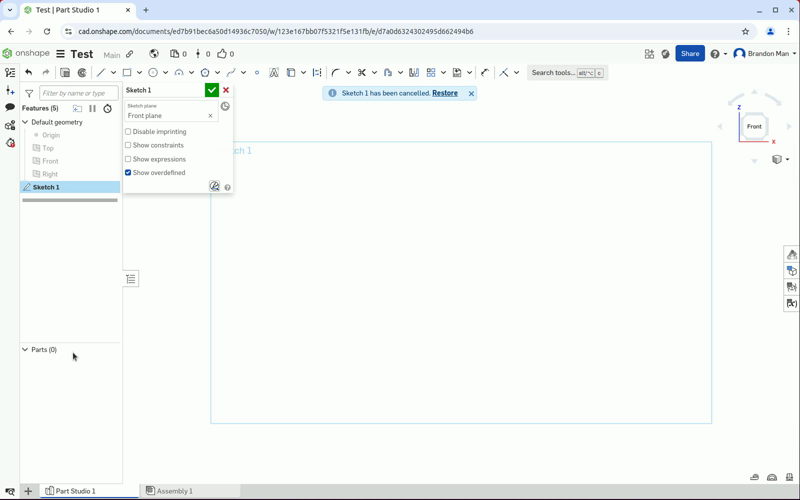
key(l)
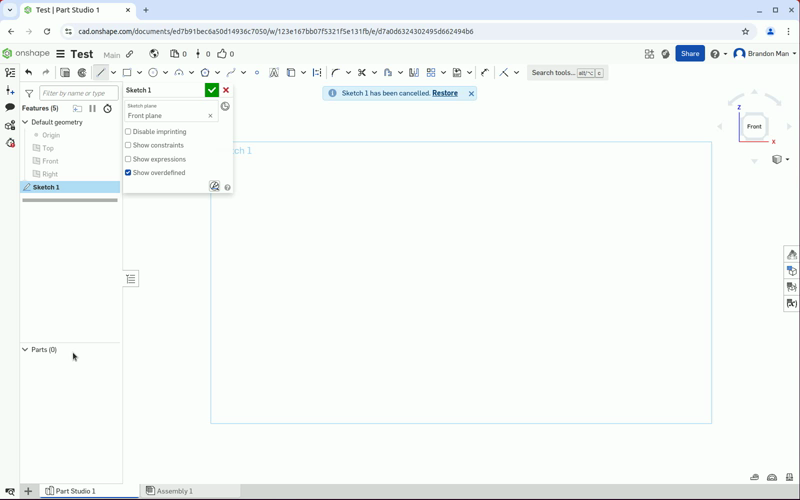
key_down(shift)
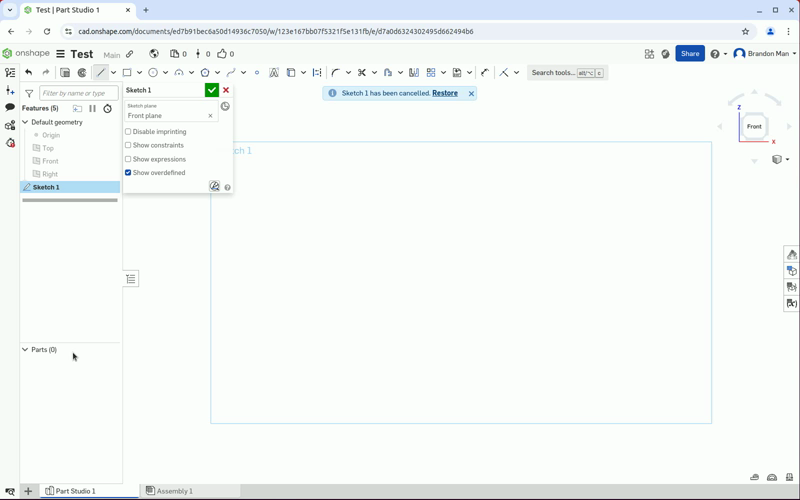
mouse_move(506, 274)
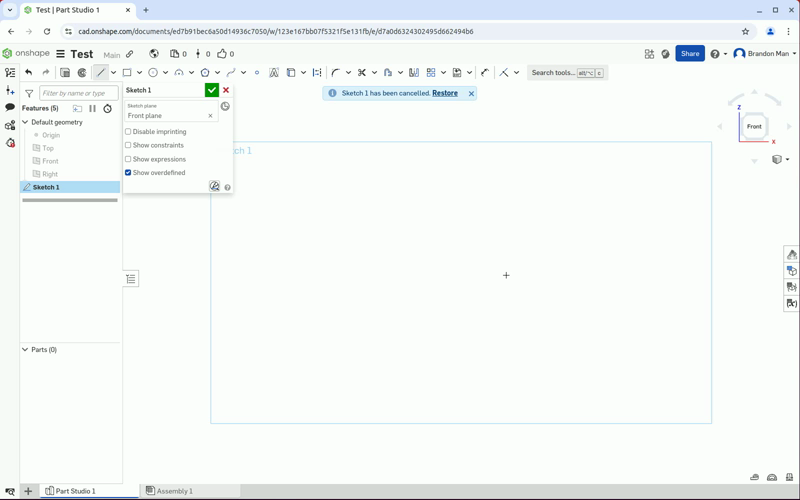
click(506, 274)
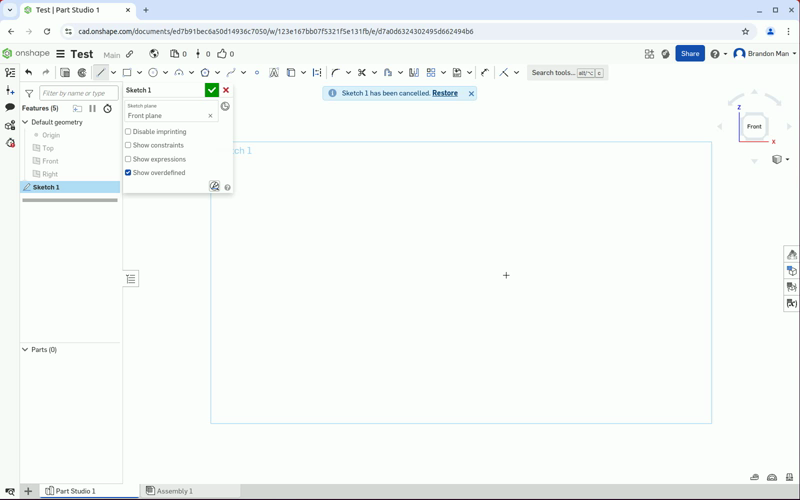
key_up(shift)
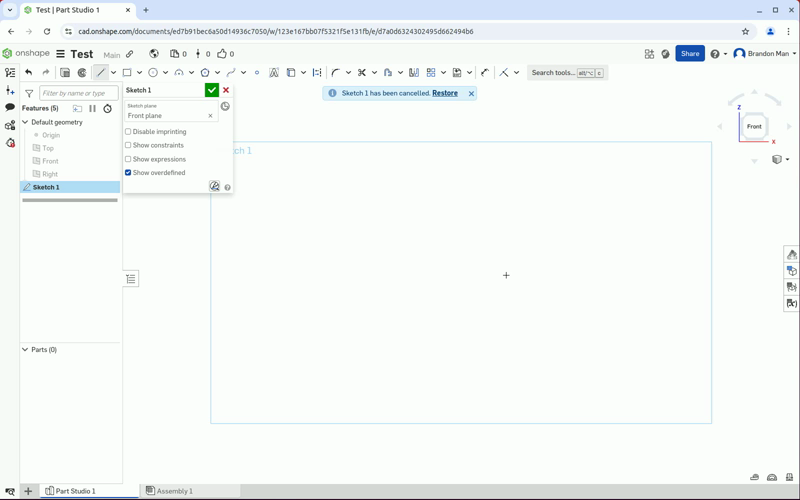
key_down(shift)
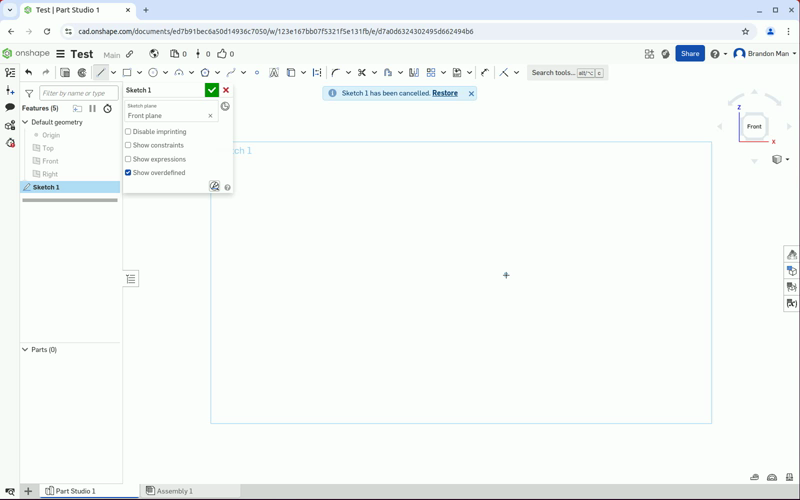
mouse_move(573, 274)
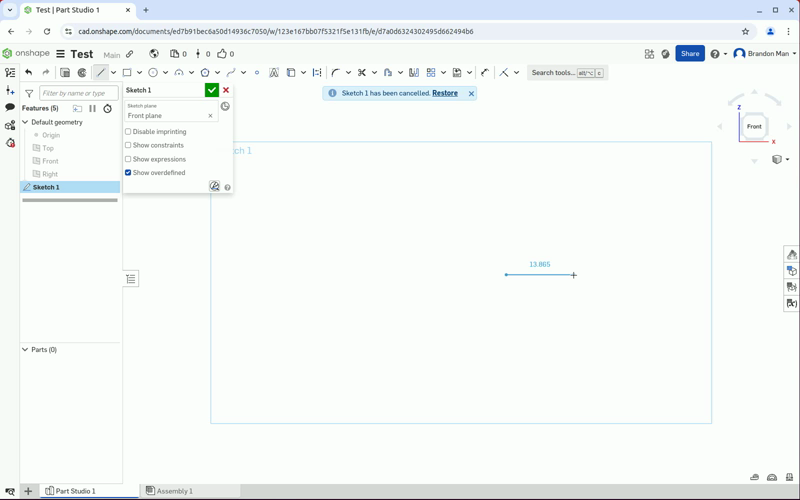
click(573, 274)
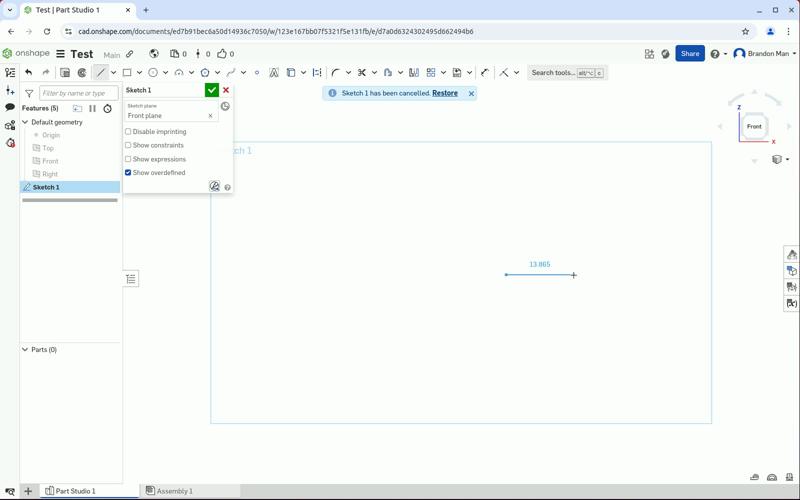
key_up(shift)
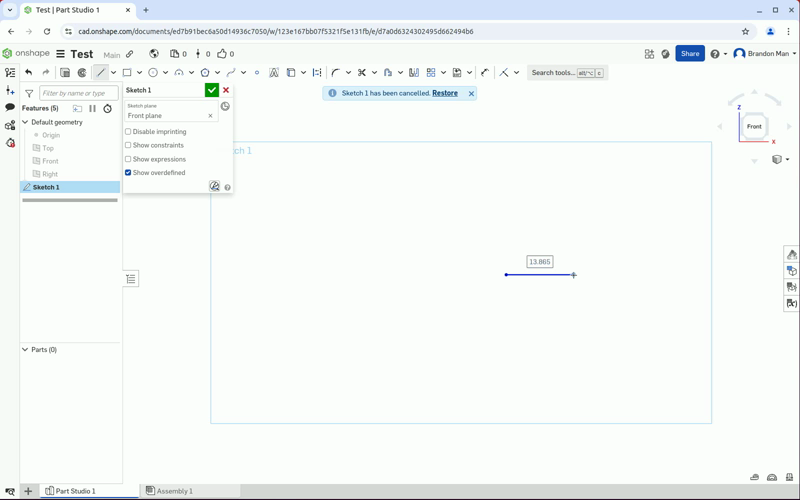
key_down(shift)
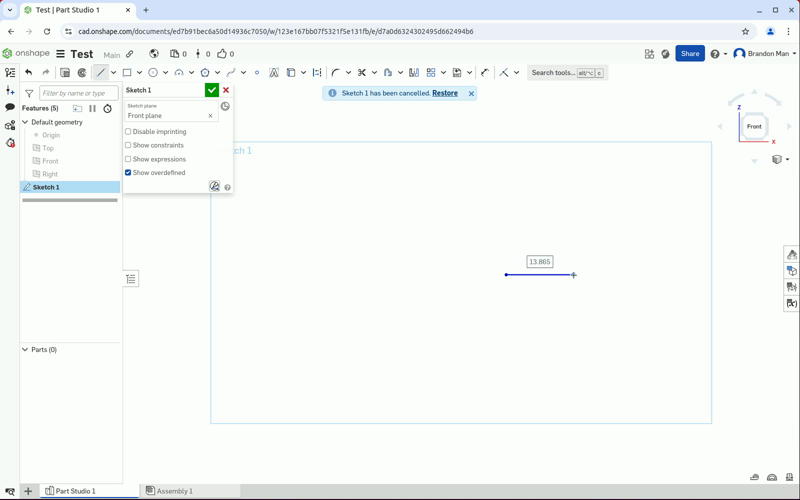
mouse_move(589, 274)
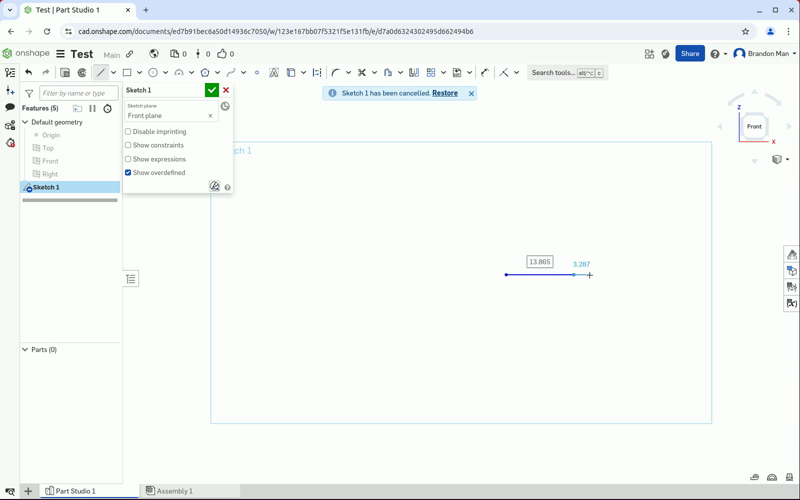
mouse_move(573, 240)
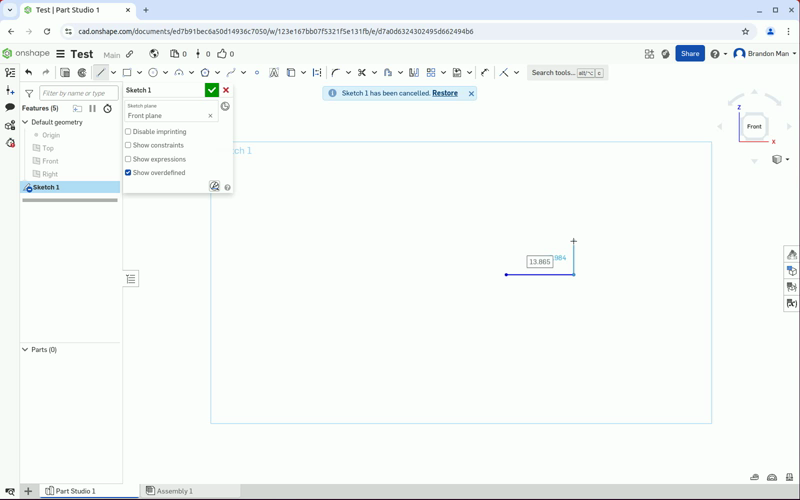
click(573, 240)
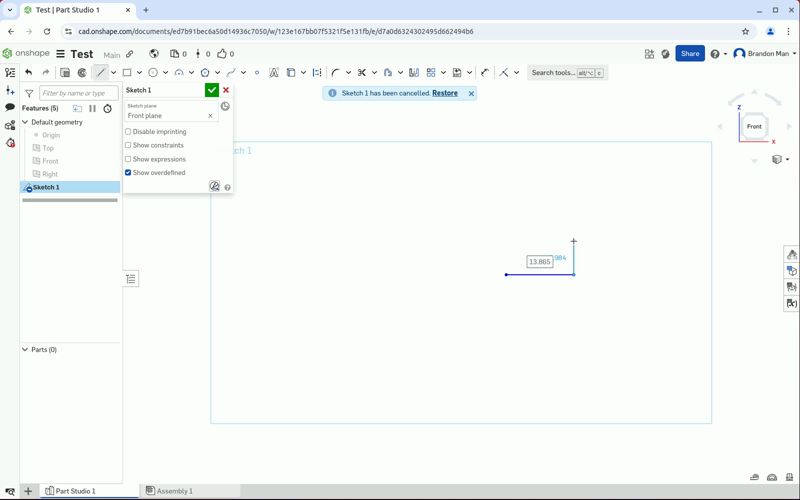
key_up(shift)
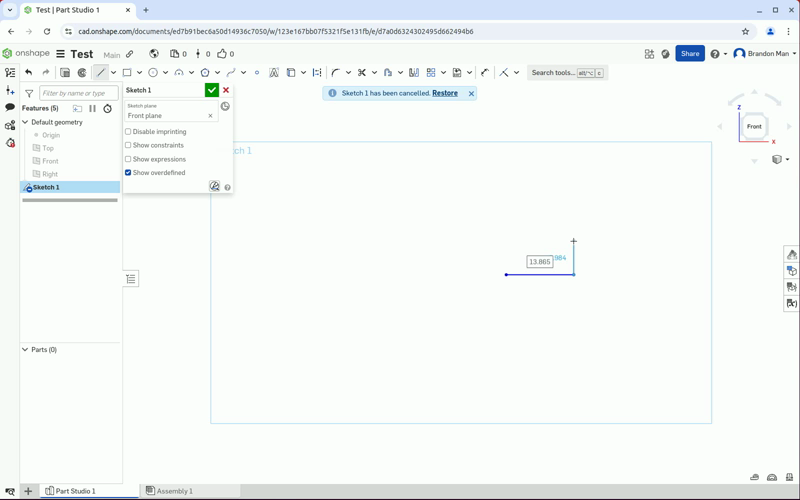
key_down(shift)
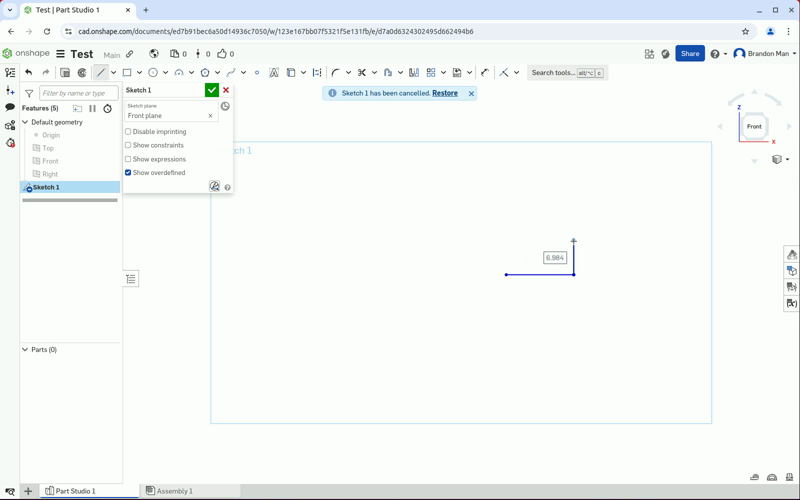
mouse_move(506, 240)
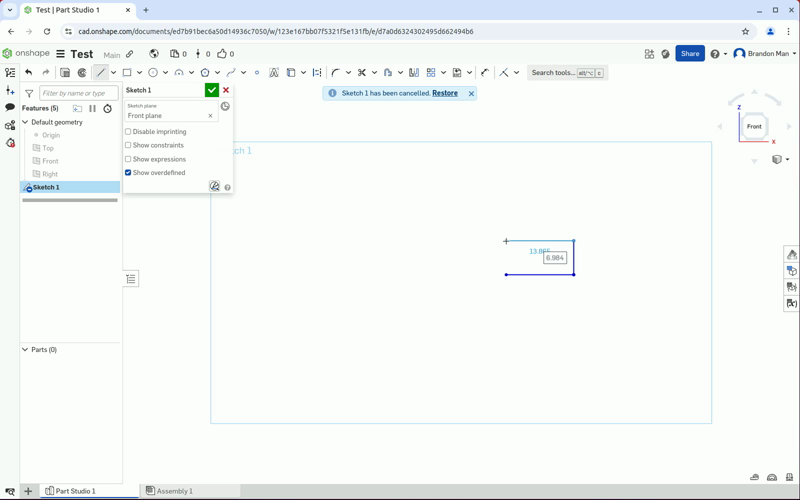
click(506, 240)
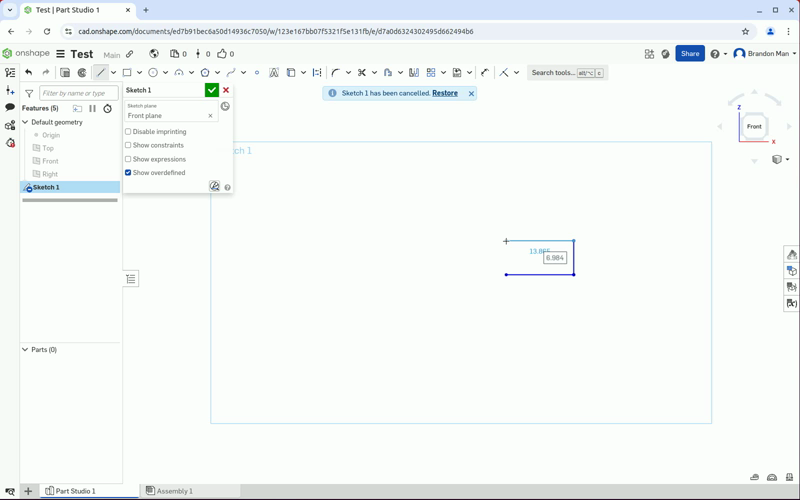
key_up(shift)
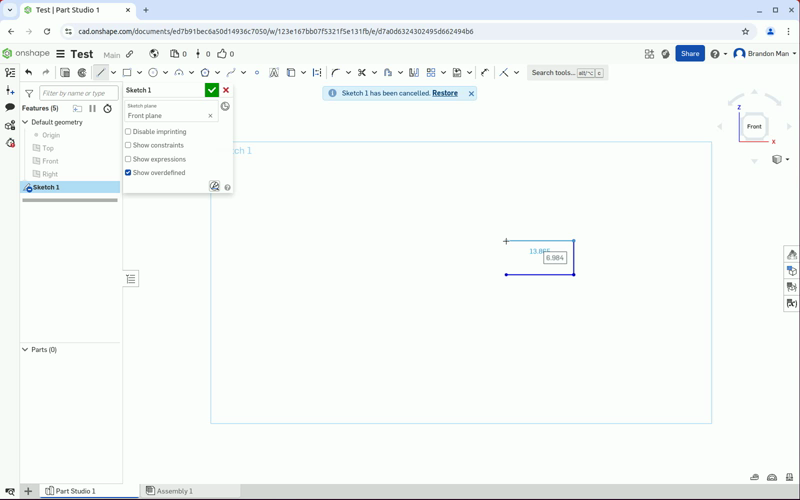
mouse_move(536, 240)
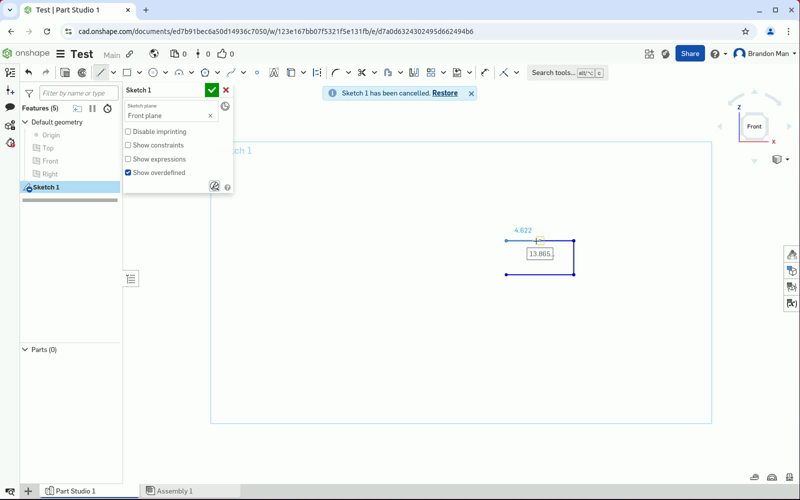
key_down(shift)
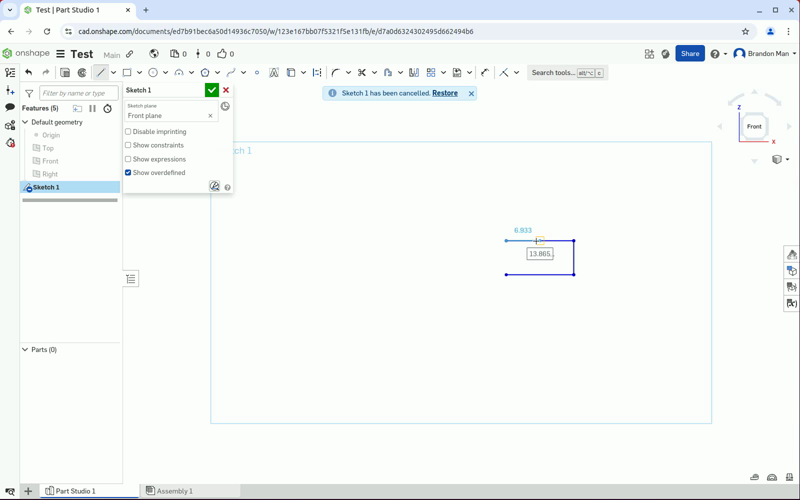
mouse_move(506, 274)
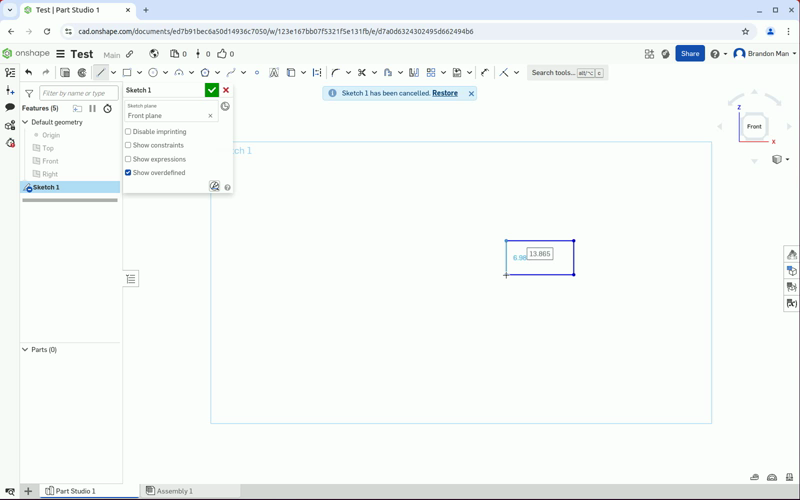
key_up(shift)
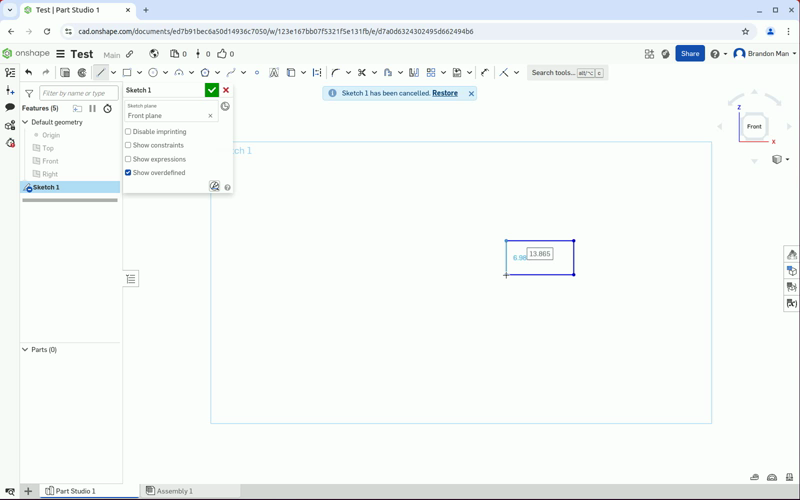
click(506, 274)
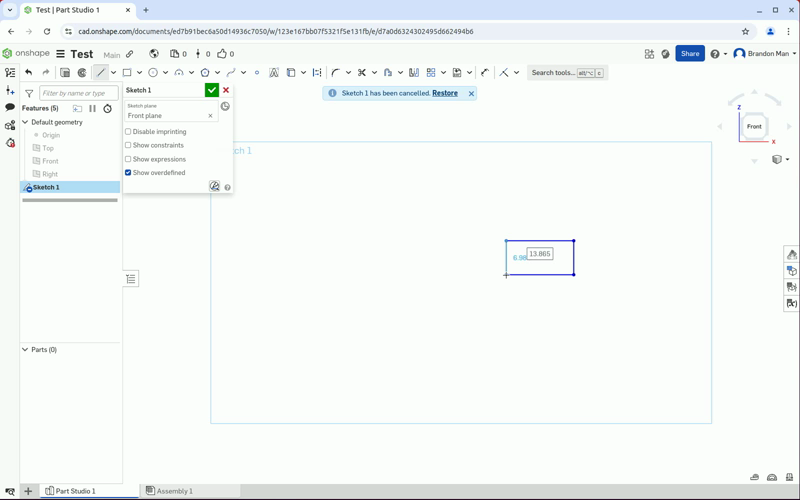
key(esc)
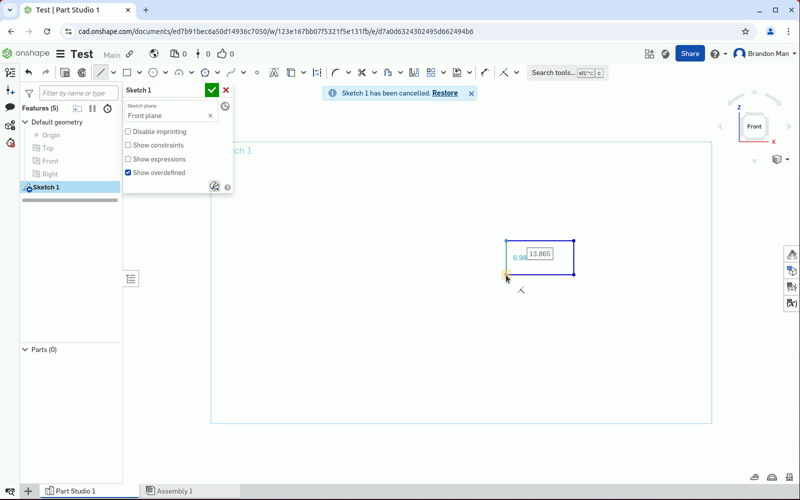
mouse_move(549, 252)
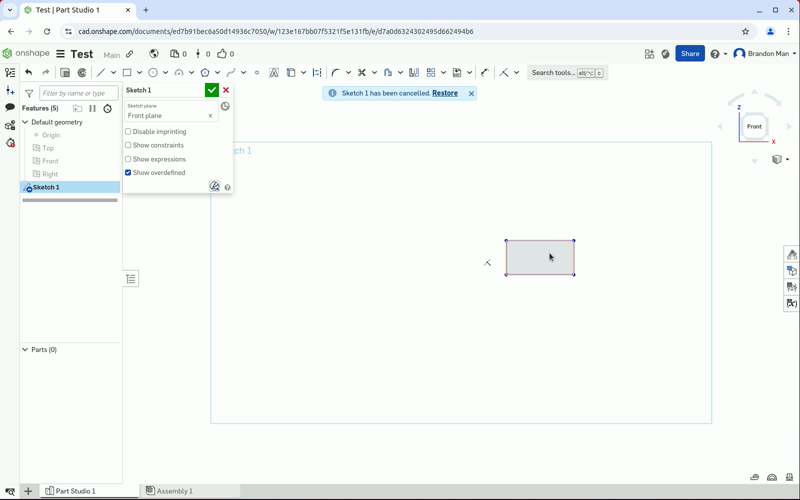
click(549, 252)
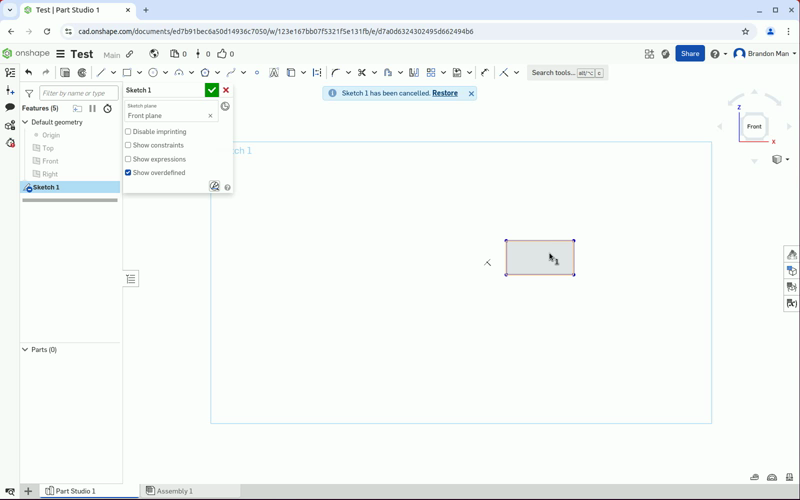
mouse_move(73, 352)
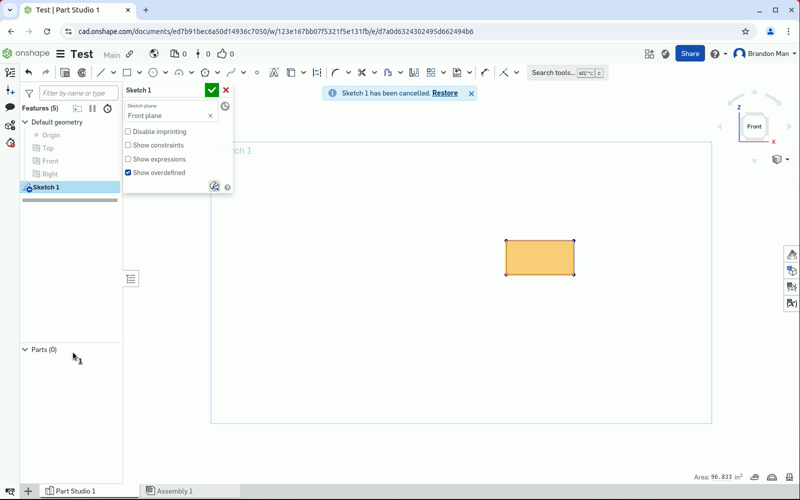
key(shift+y)
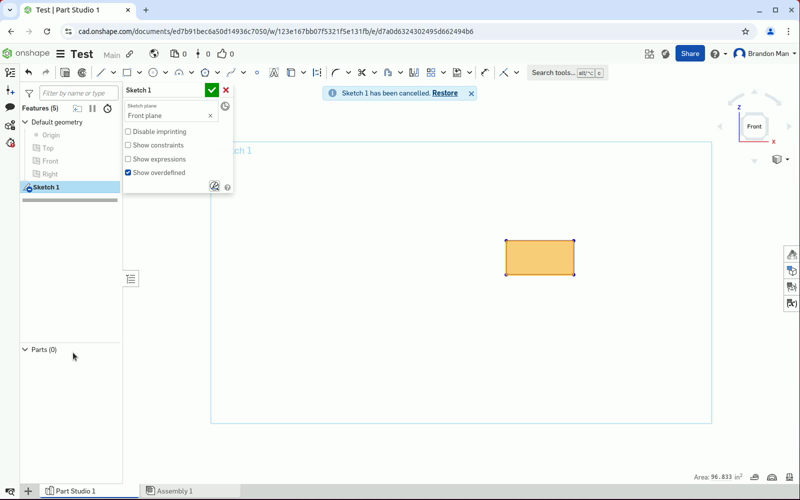
key(shift+e)
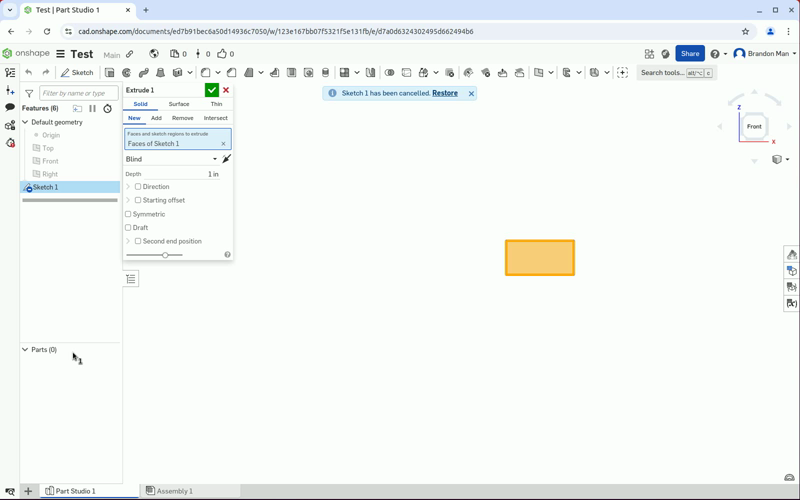
mouse_move(143, 106)
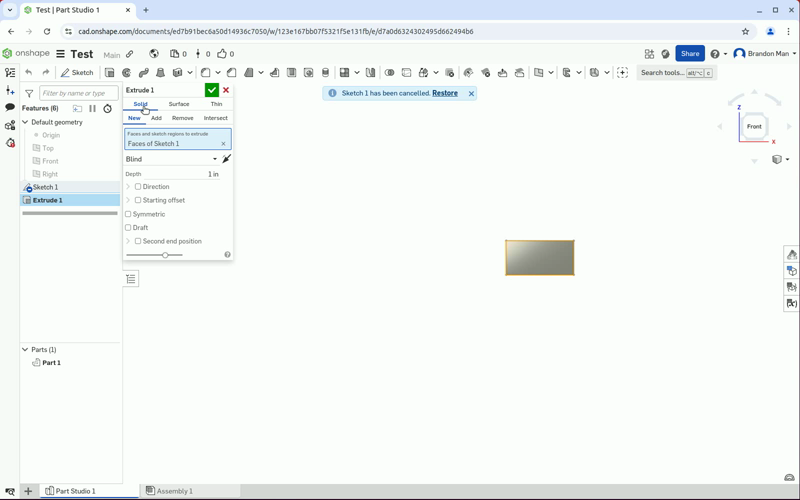
click(143, 106)
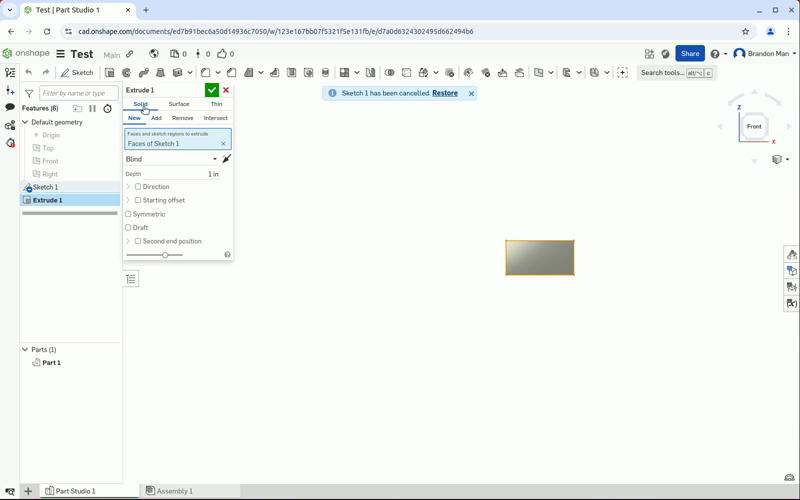
mouse_move(137, 120)
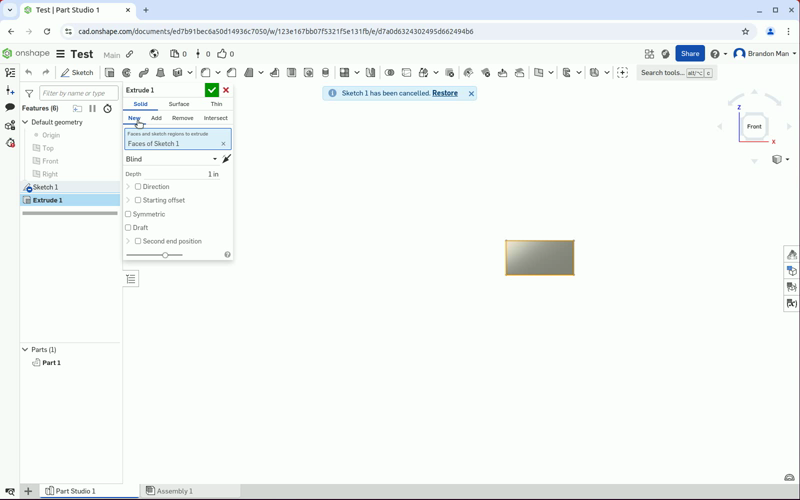
click(137, 120)
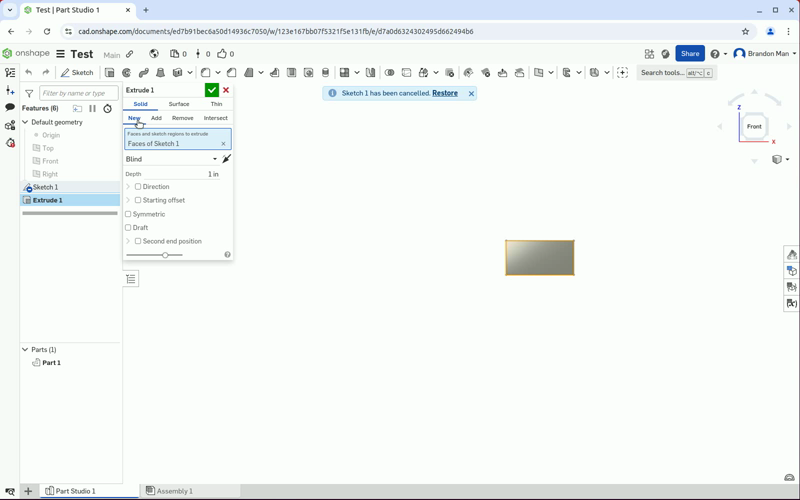
key(tab, 4)
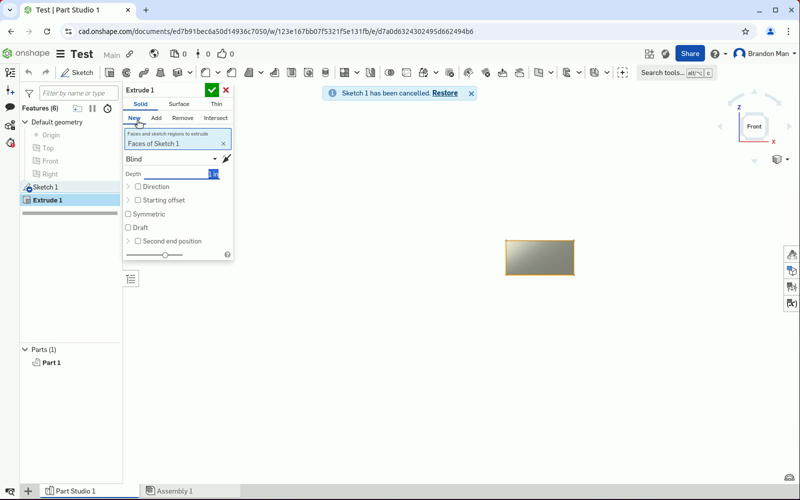
text(6.74)
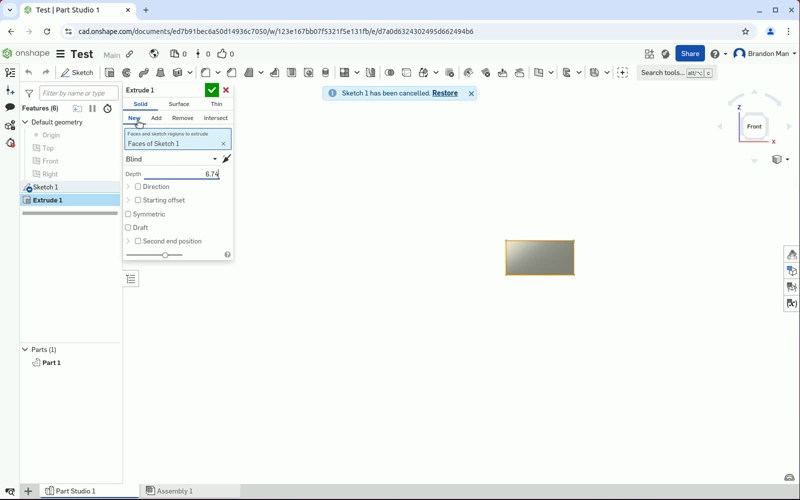
key(enter)
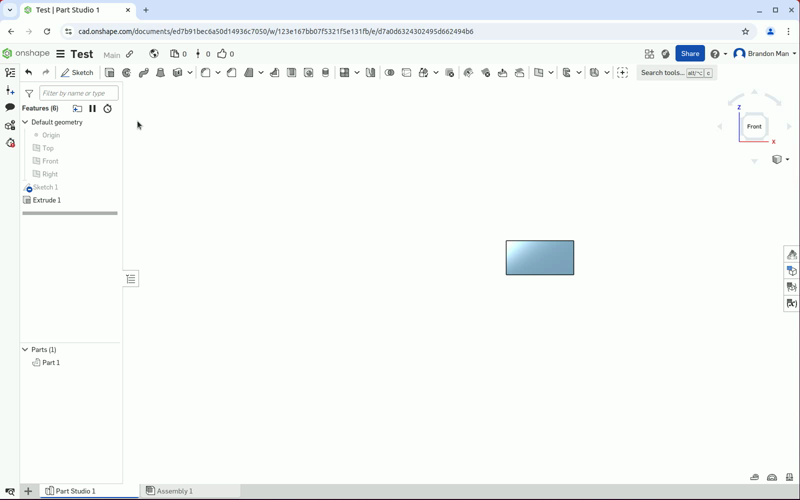
key(shift+h)
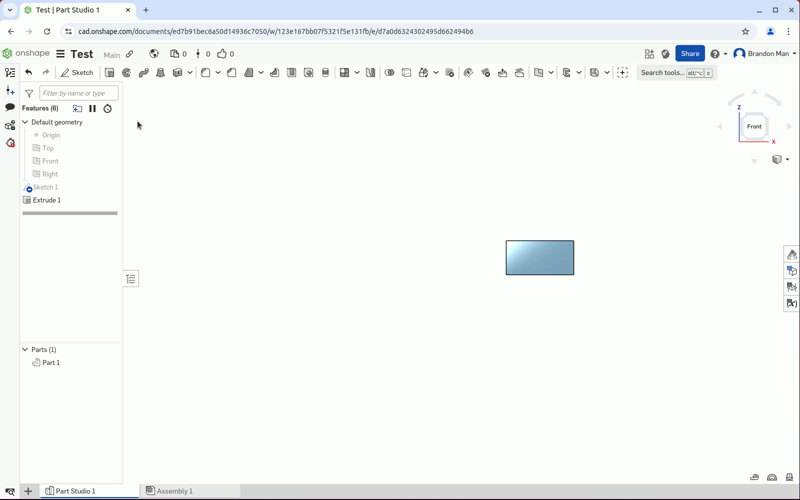
key(shift+h)
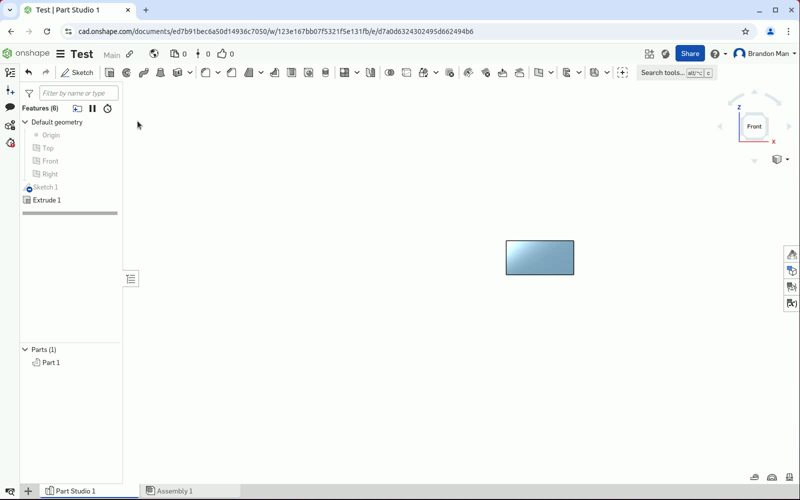
mouse_move(73, 189)
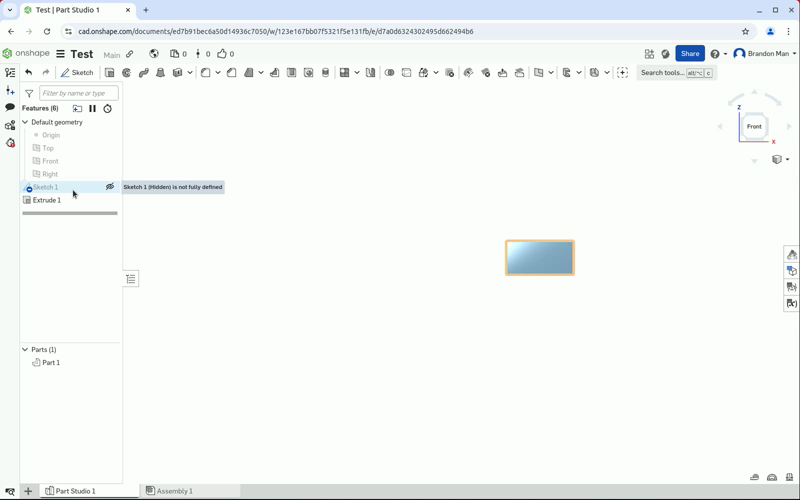
click(73, 189)
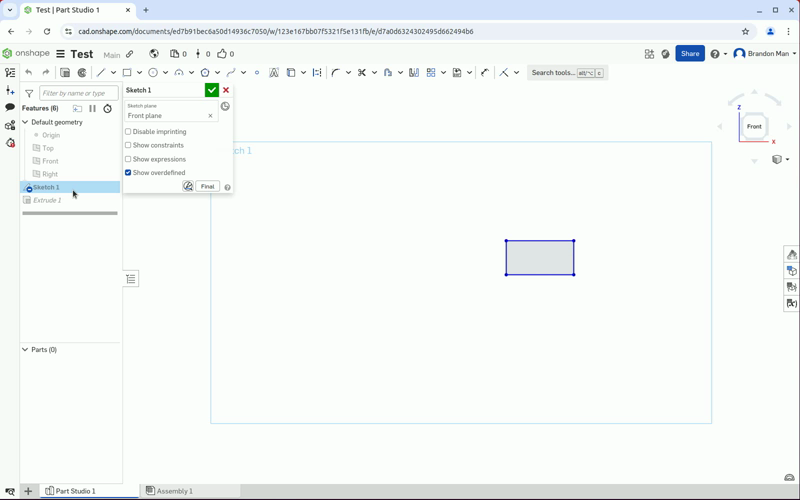
mouse_move(229, 92)
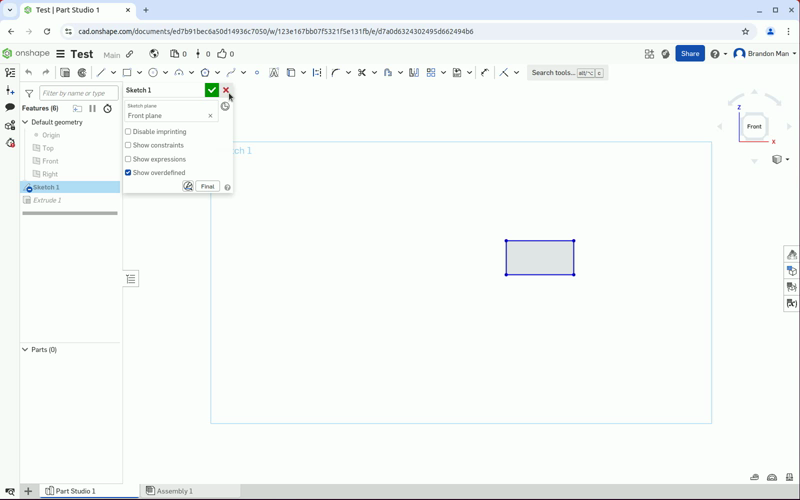
click(229, 92)
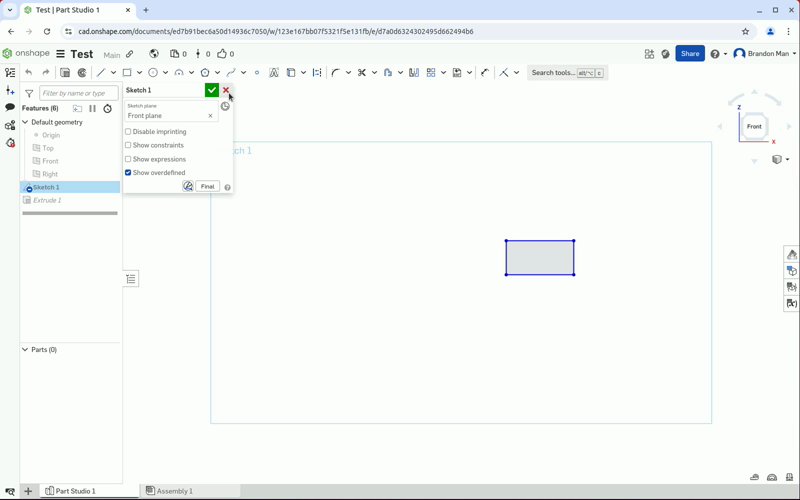
key(shift+s)
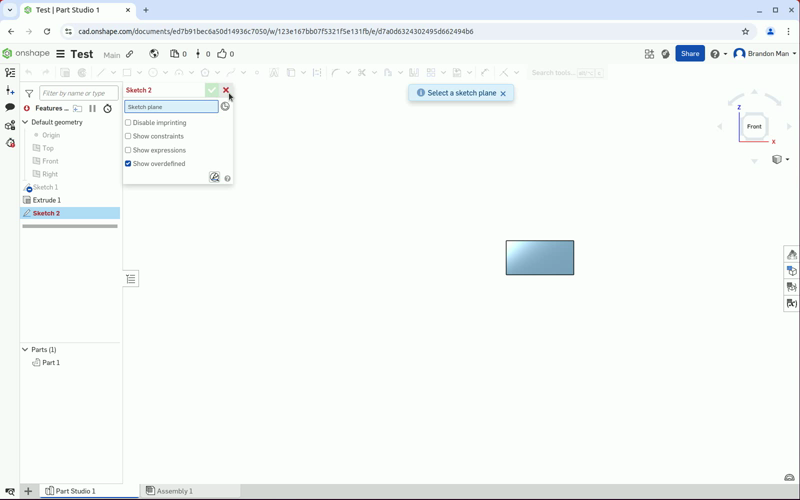
mouse_move(73, 163)
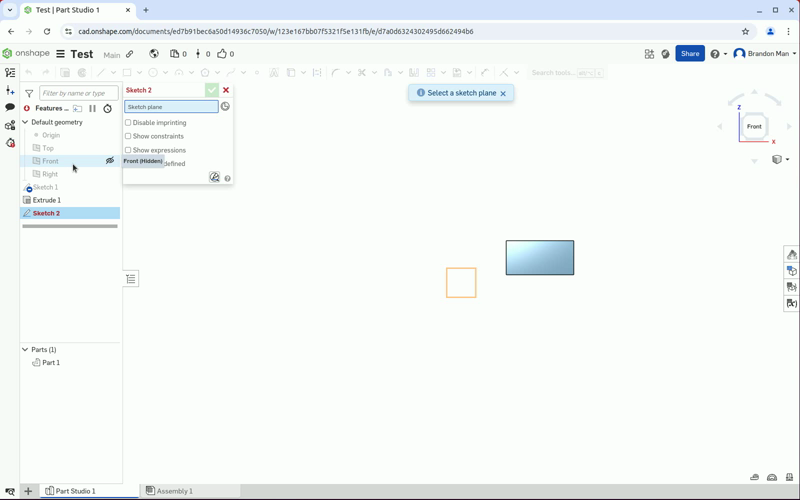
click(73, 163)
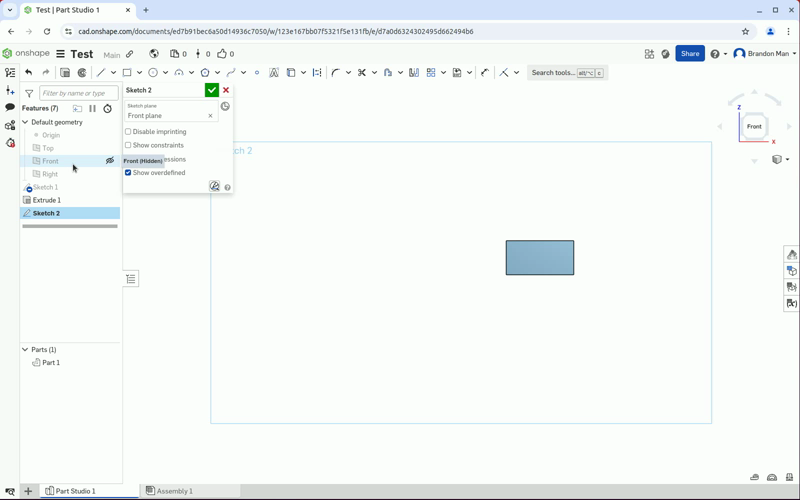
mouse_move(73, 352)
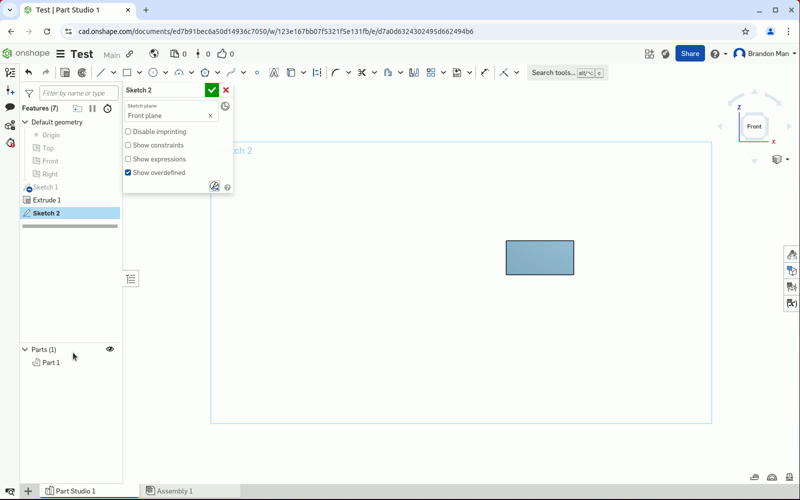
key(y)
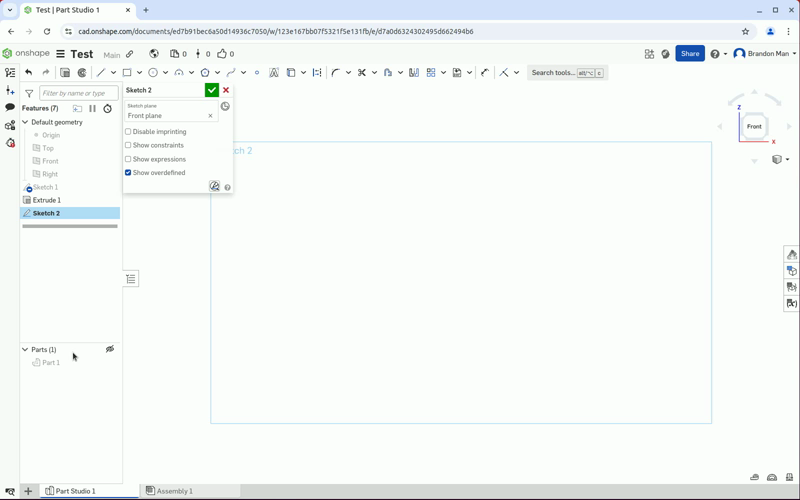
key(l)
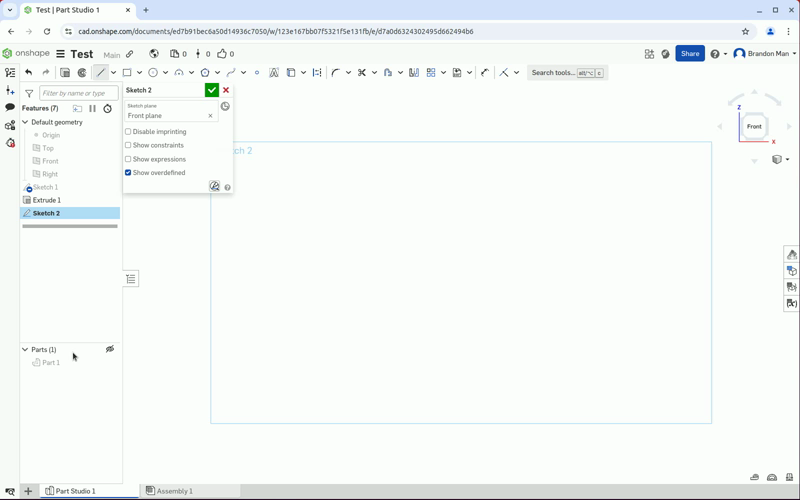
key_down(shift)
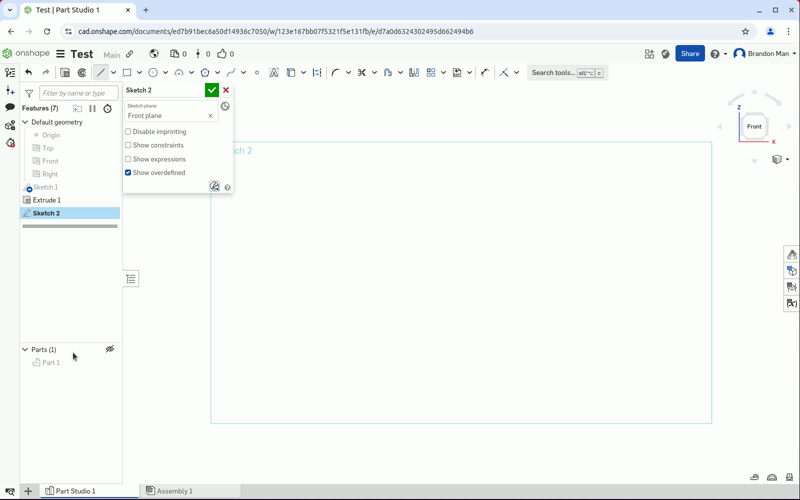
mouse_move(372, 341)
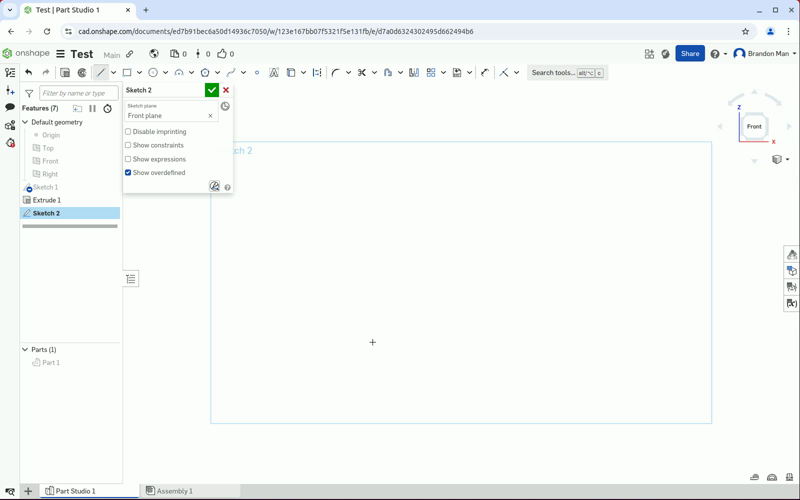
click(372, 341)
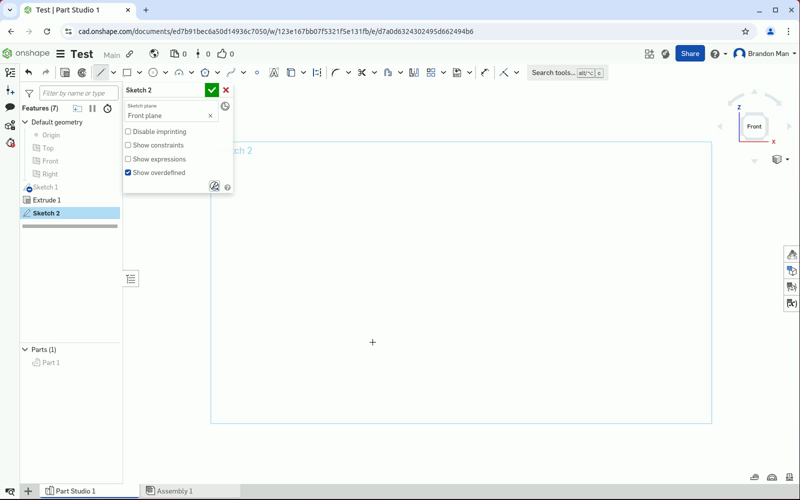
key_up(shift)
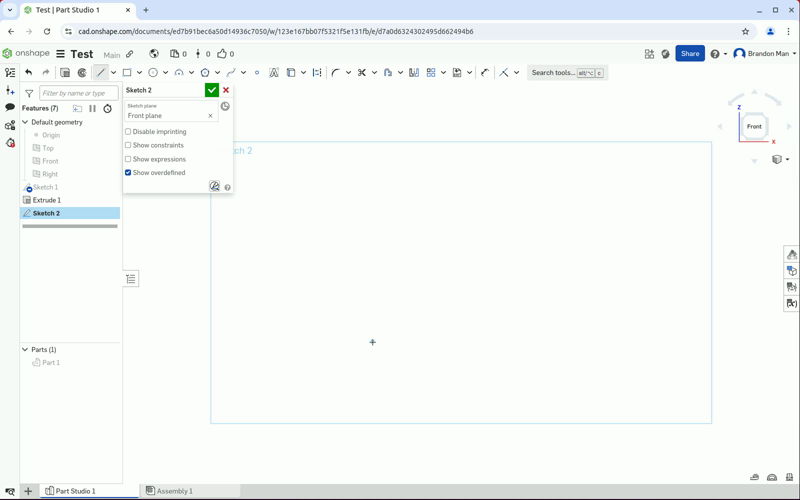
key_down(shift)
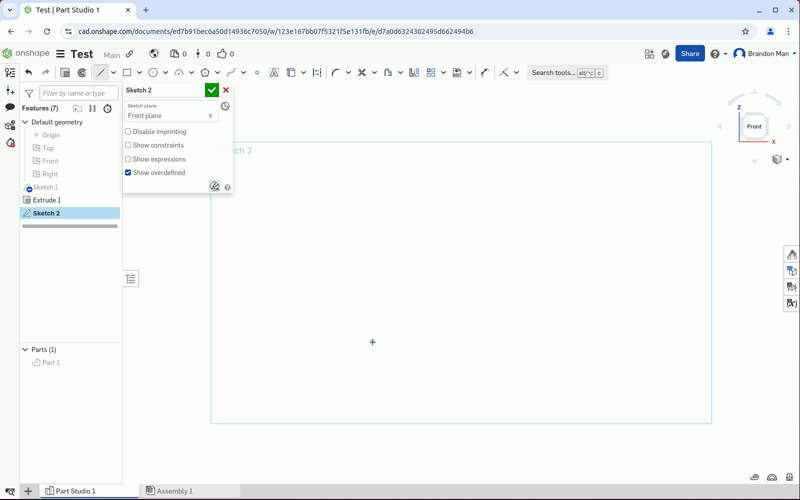
mouse_move(402, 341)
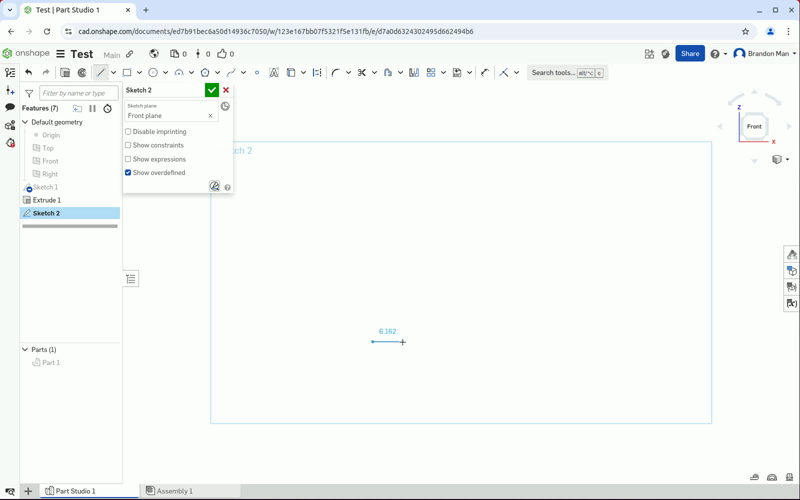
mouse_move(406, 341)
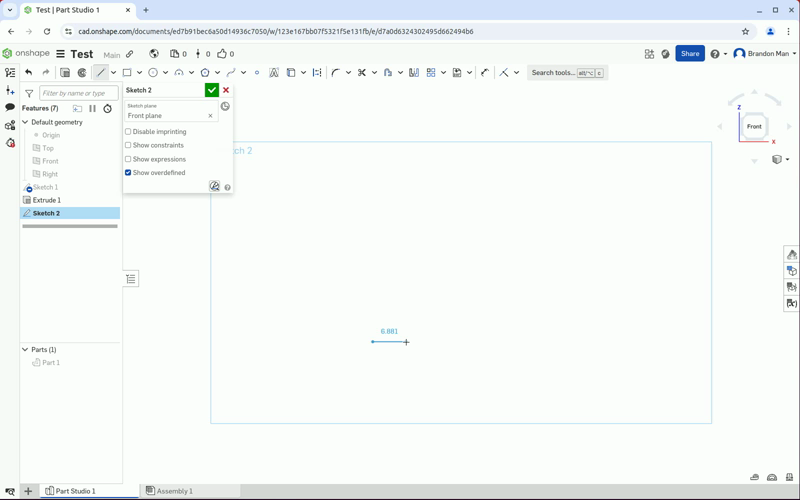
click(406, 341)
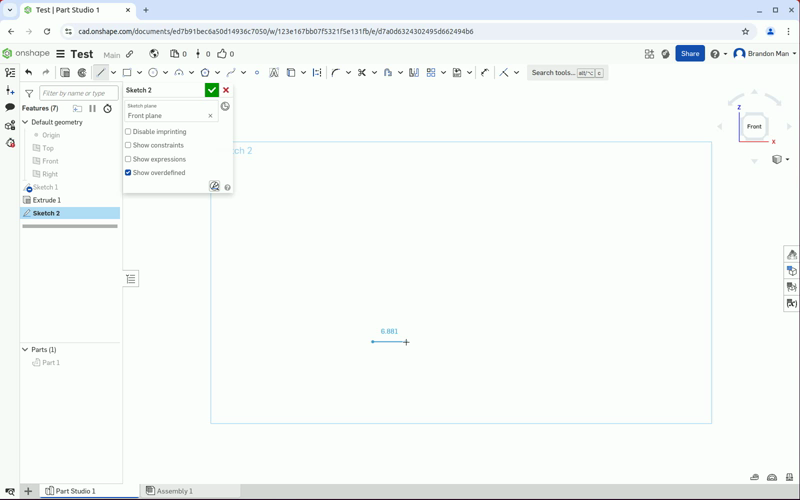
key_up(shift)
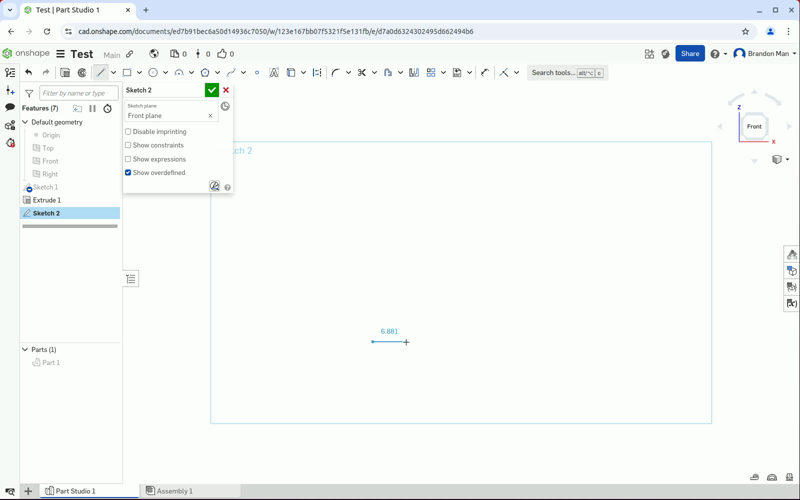
key_down(shift)
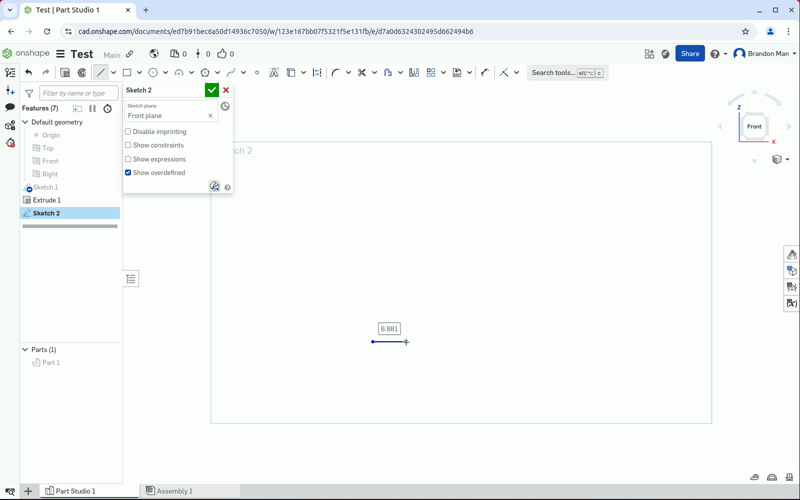
mouse_move(406, 274)
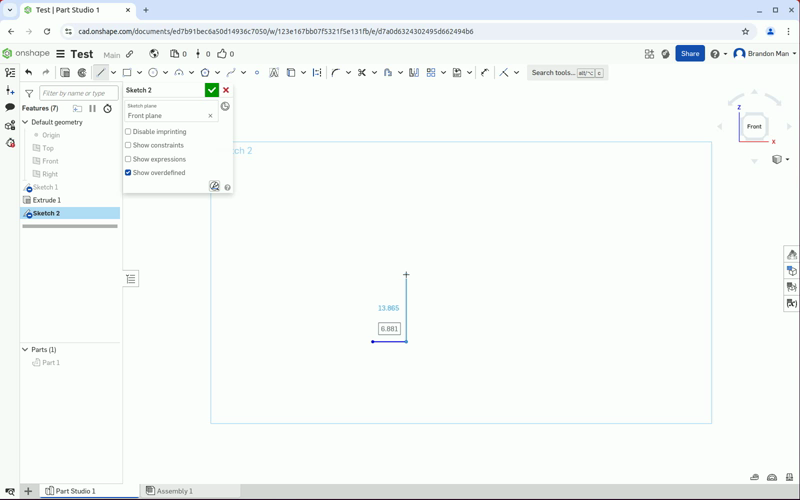
click(406, 274)
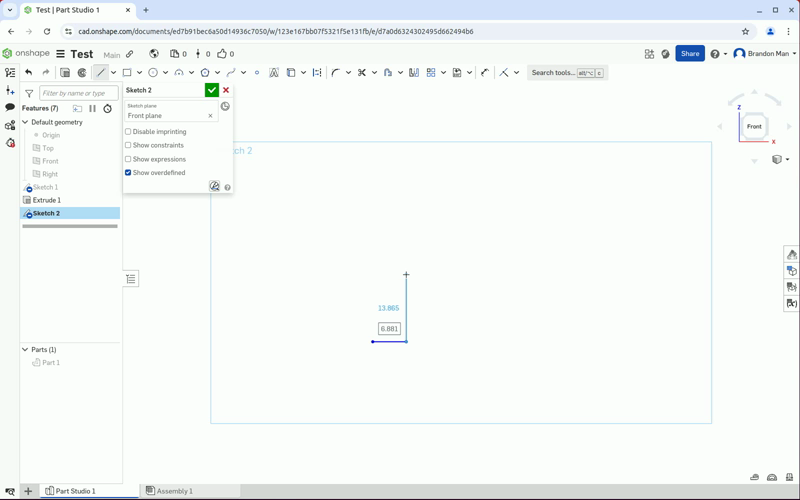
key_up(shift)
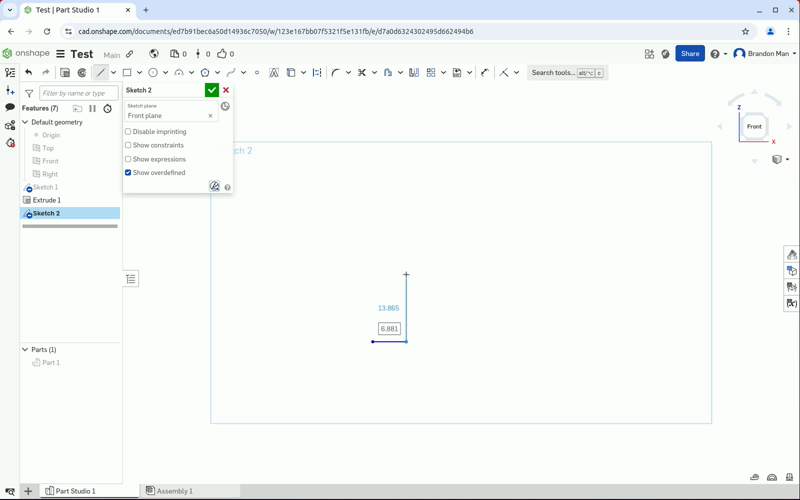
key_down(shift)
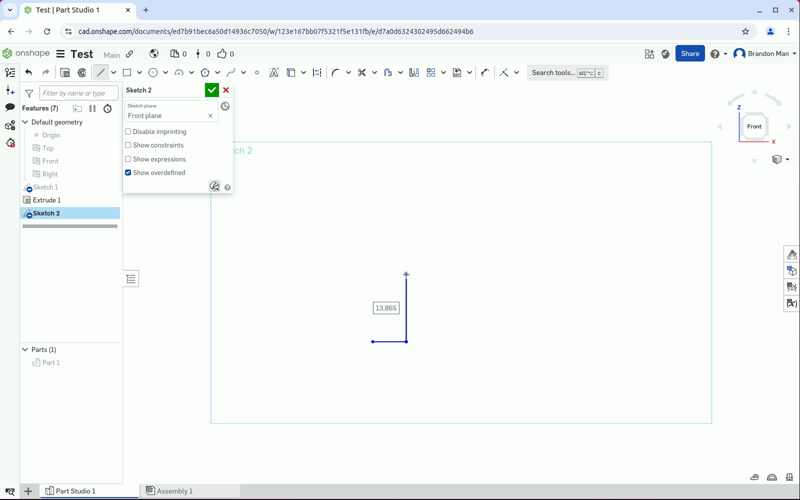
mouse_move(506, 274)
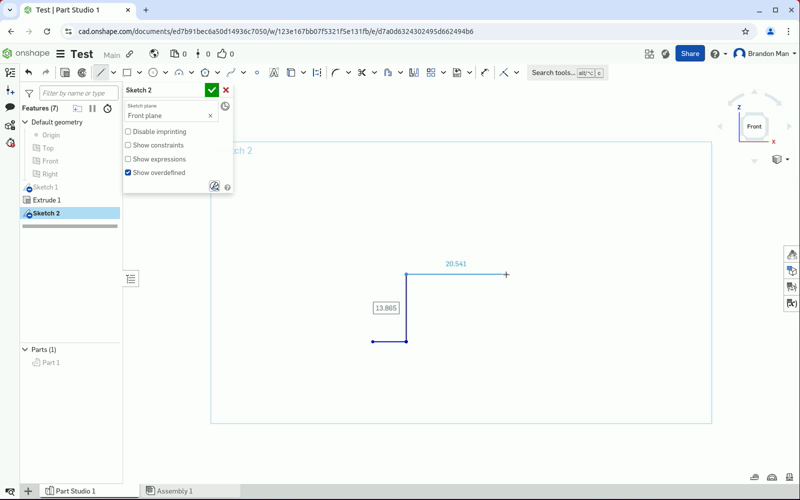
click(506, 274)
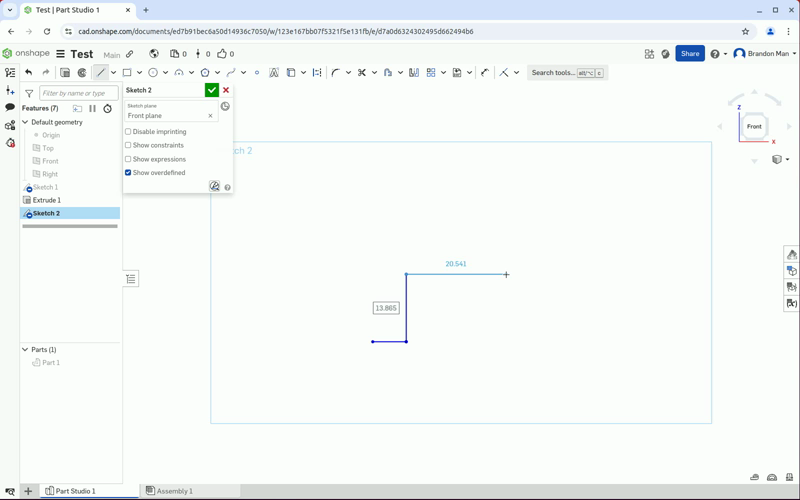
key_up(shift)
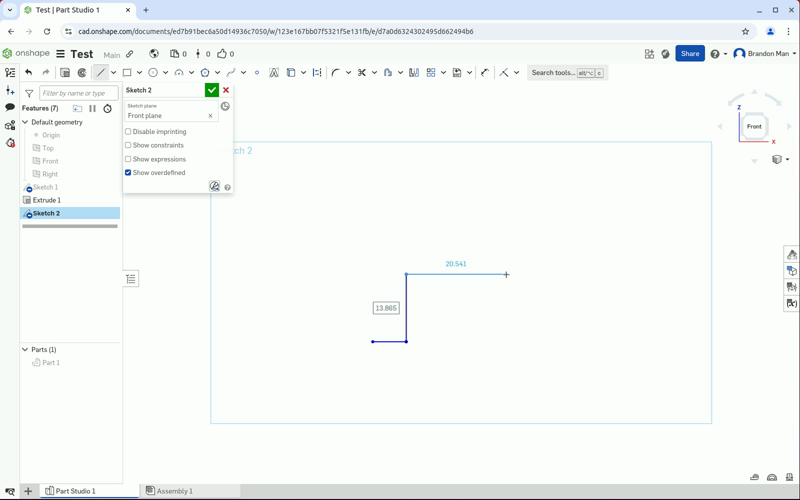
key_down(shift)
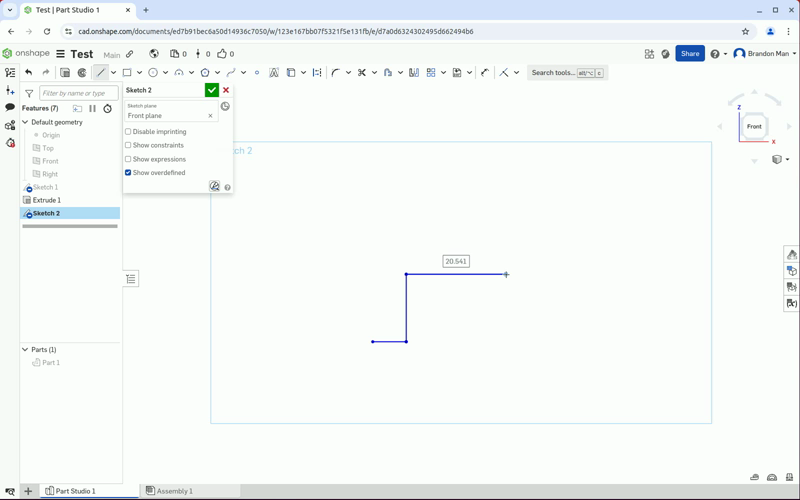
mouse_move(536, 274)
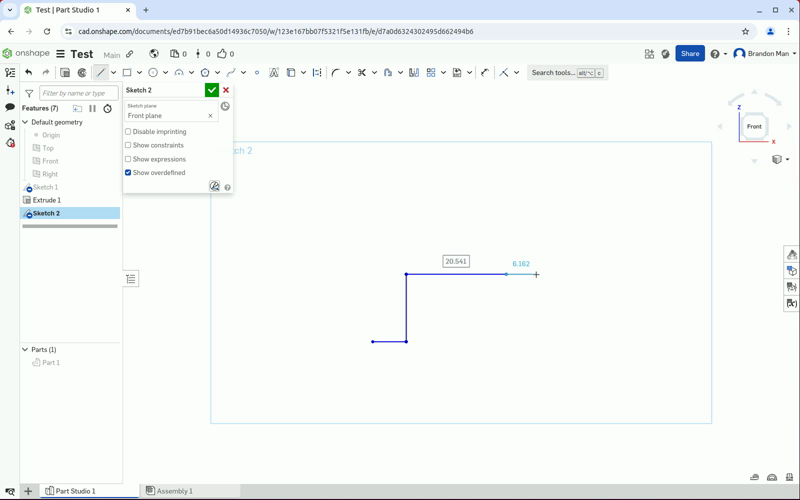
mouse_move(506, 241)
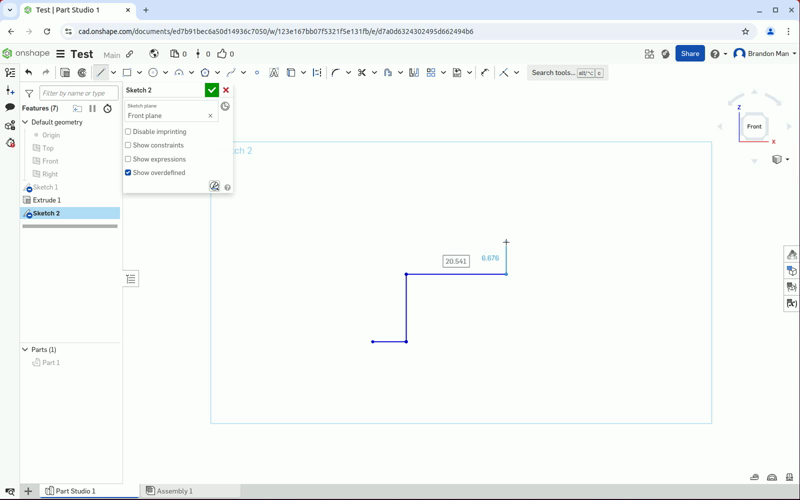
click(506, 241)
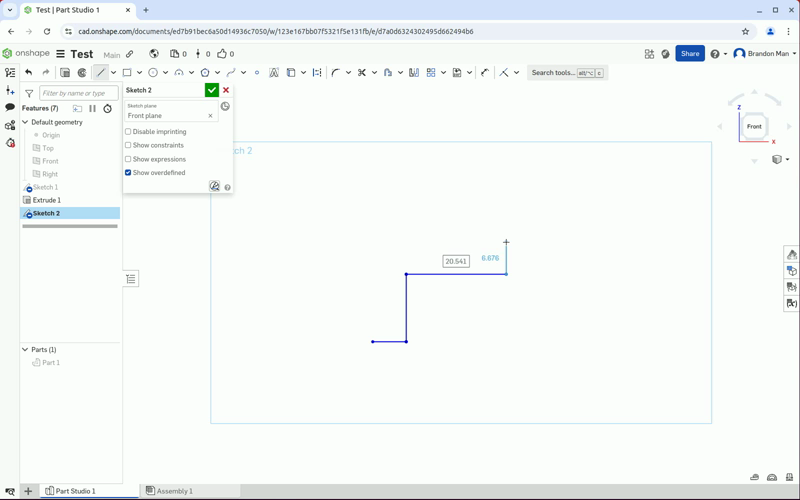
key_up(shift)
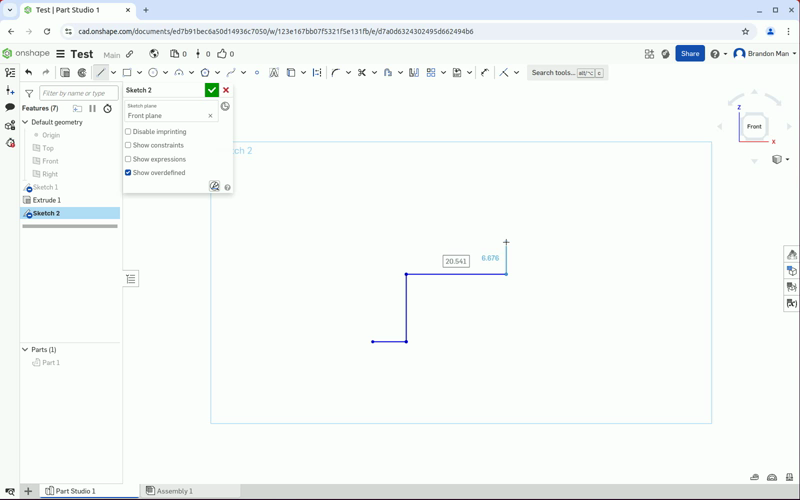
key_down(shift)
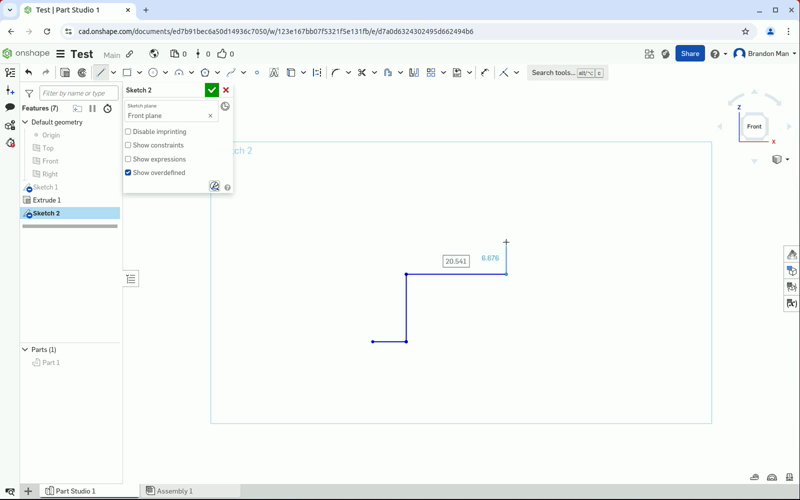
mouse_move(372, 241)
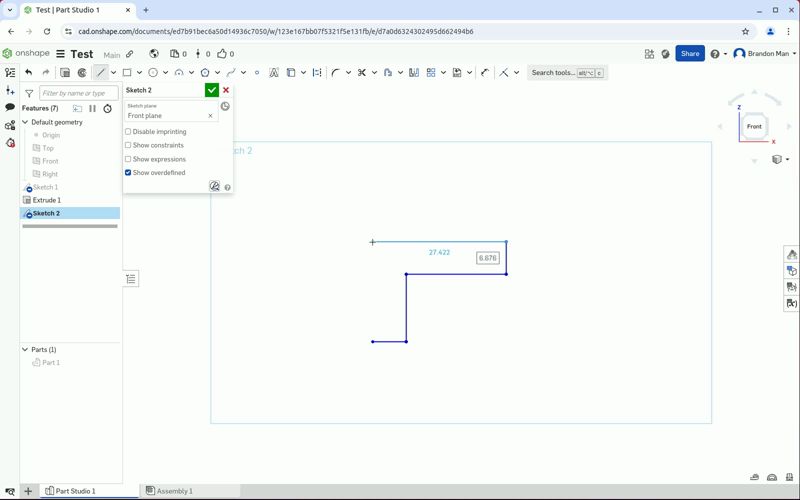
click(372, 241)
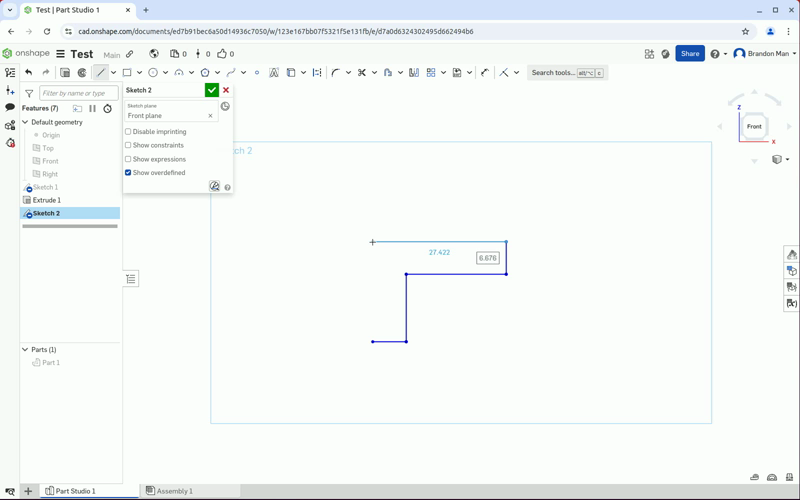
key_up(shift)
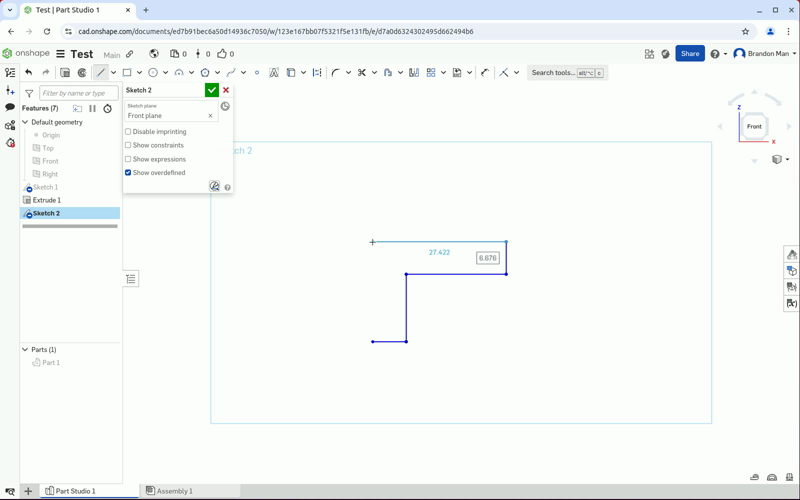
key_down(shift)
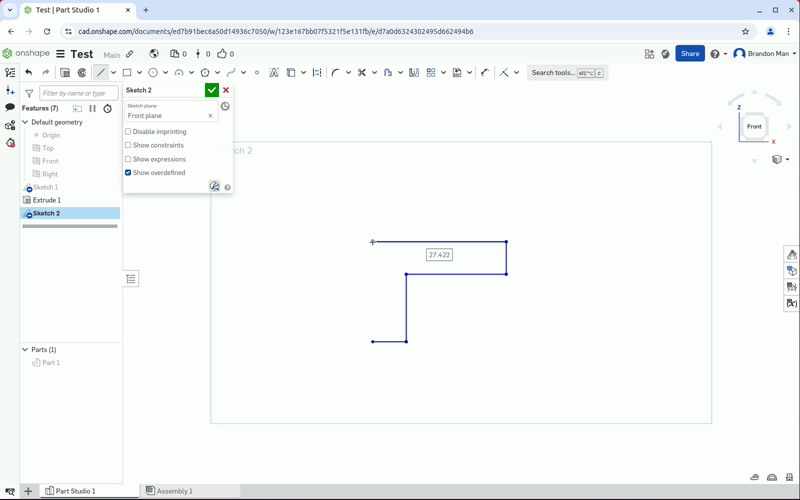
mouse_move(372, 341)
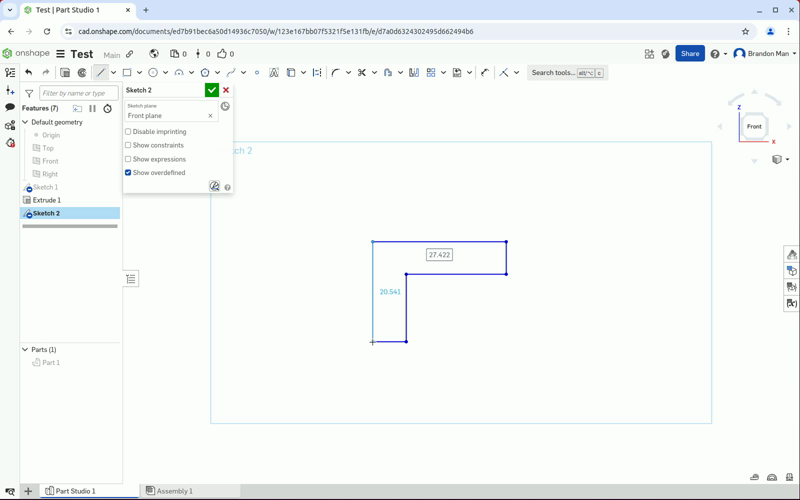
key_up(shift)
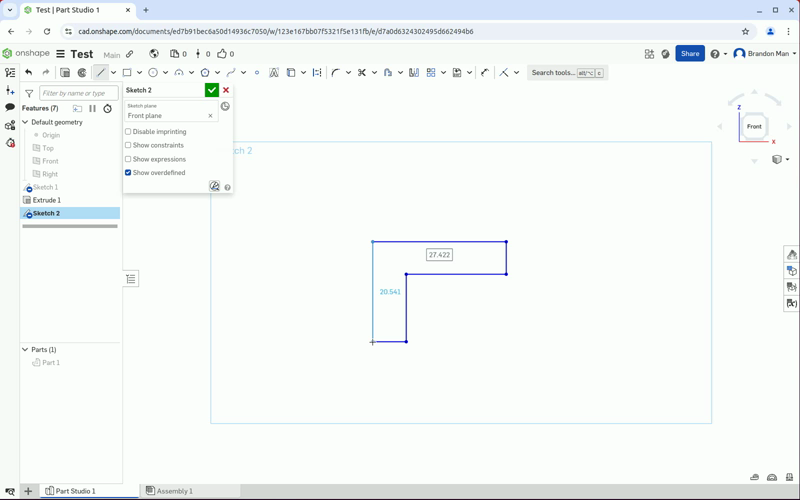
click(372, 341)
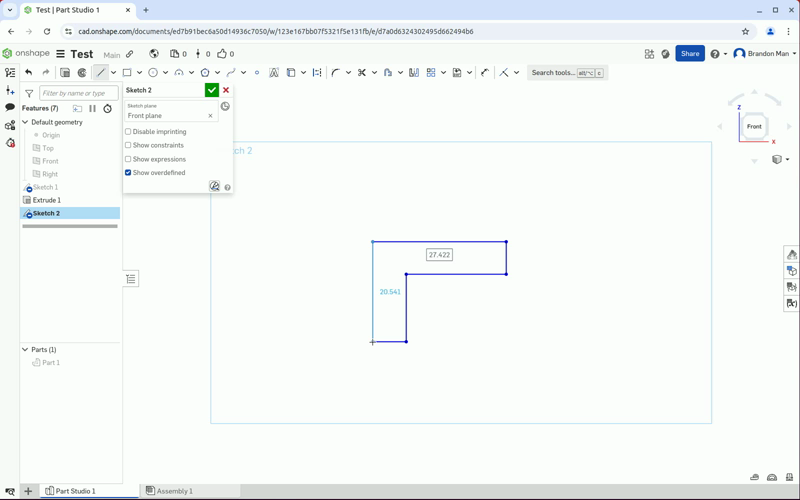
key(esc)
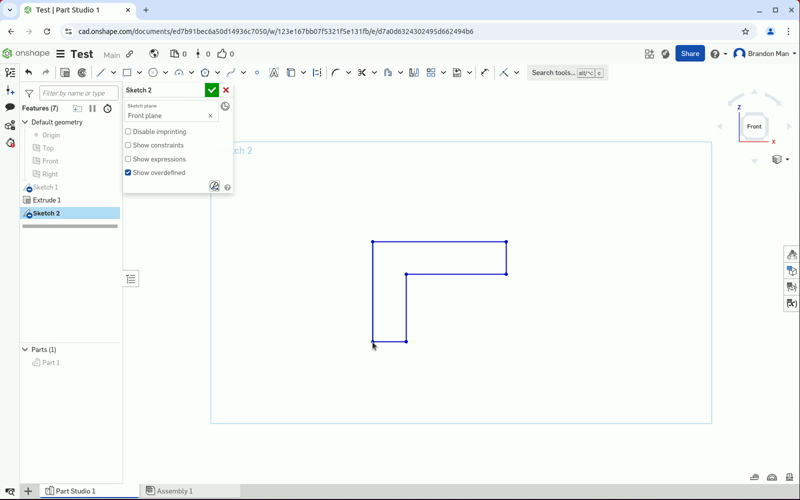
mouse_move(400, 248)
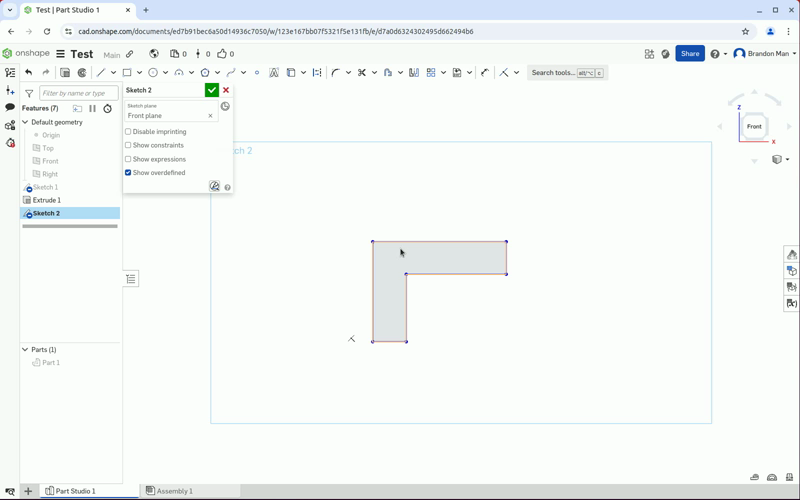
click(400, 248)
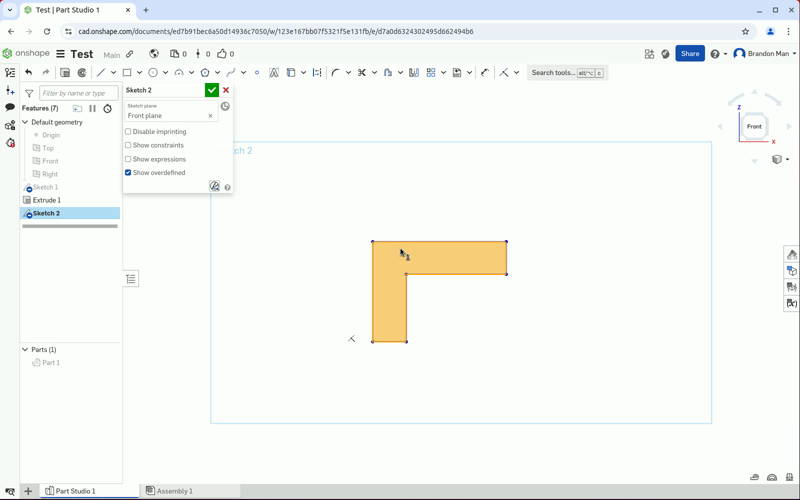
mouse_move(73, 352)
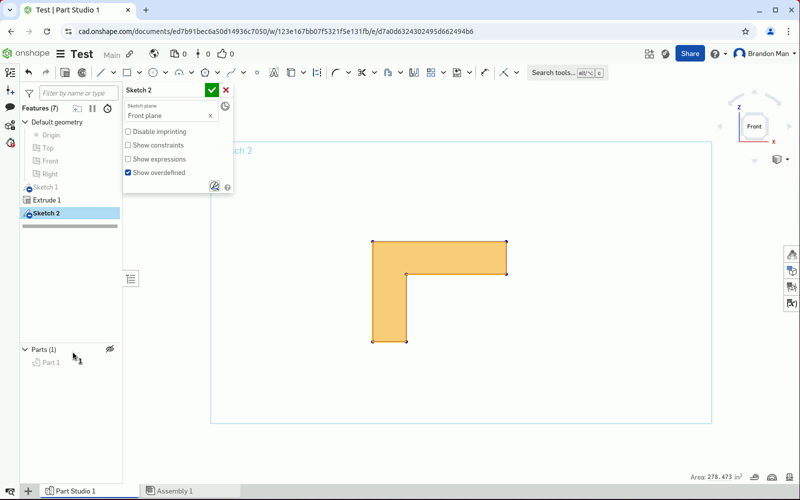
key(shift+y)
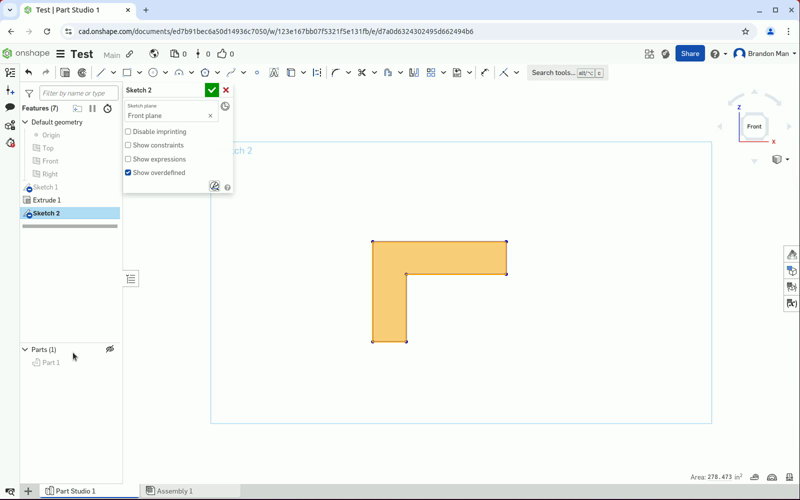
key(shift+e)
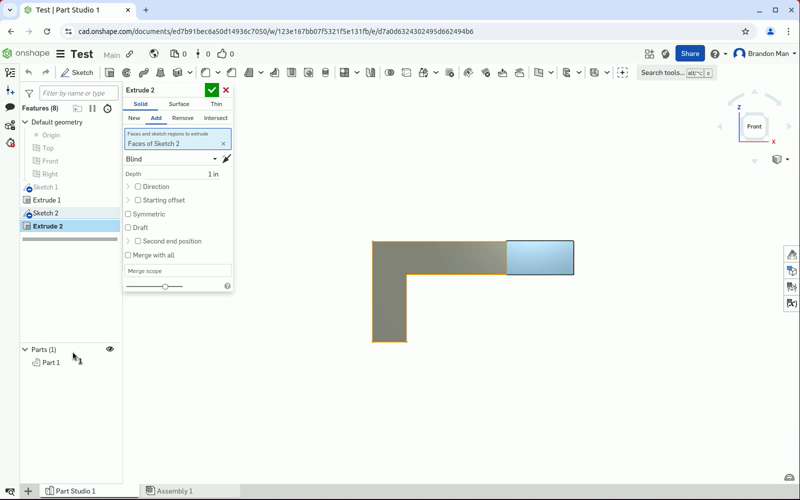
mouse_move(143, 106)
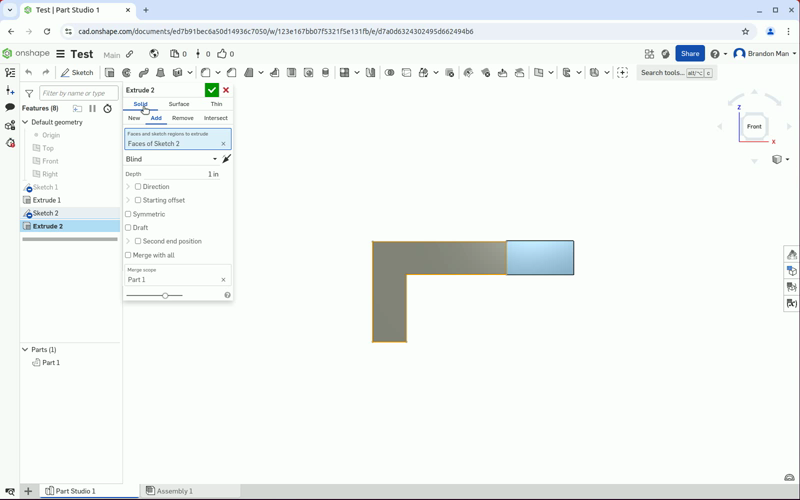
click(143, 106)
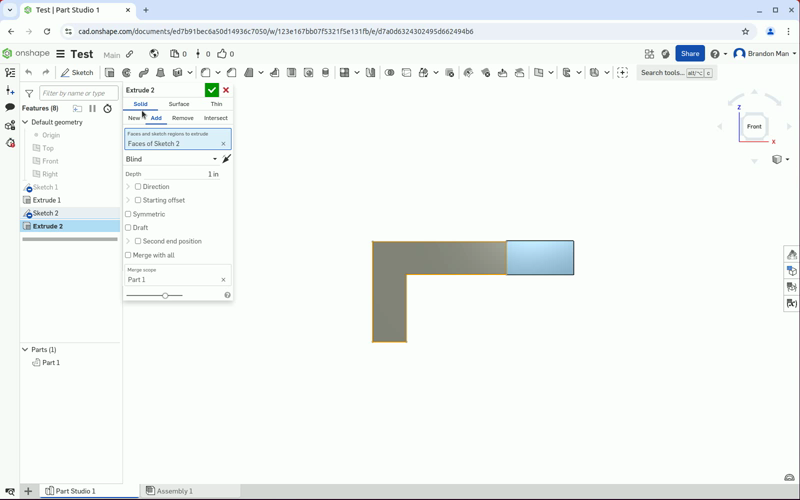
mouse_move(137, 120)
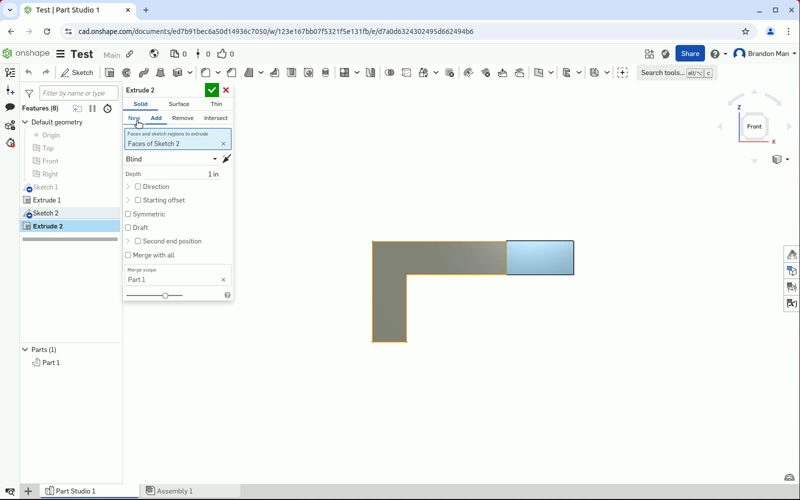
click(137, 120)
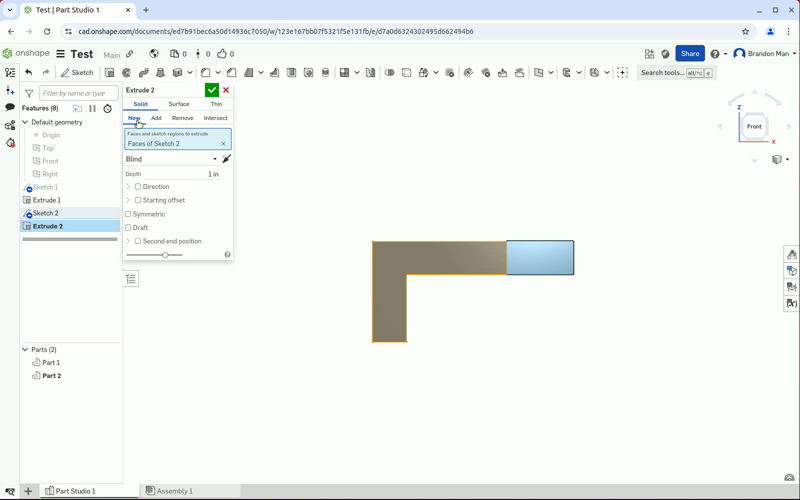
key(tab, 4)
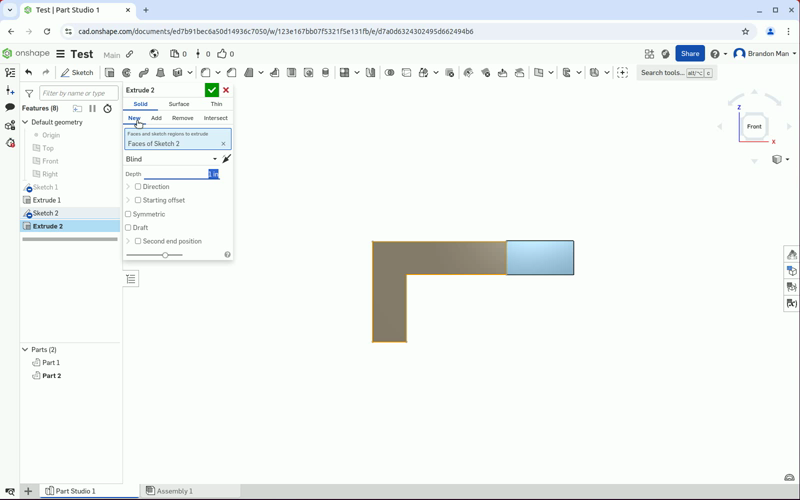
text(13.721)
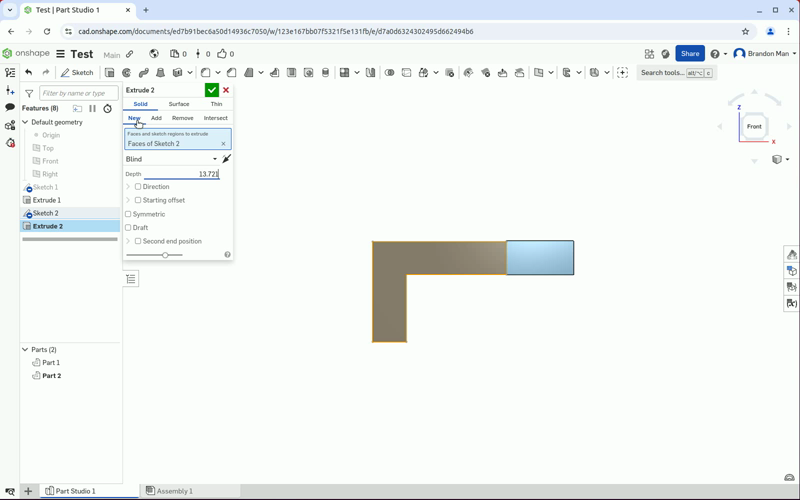
key(enter)
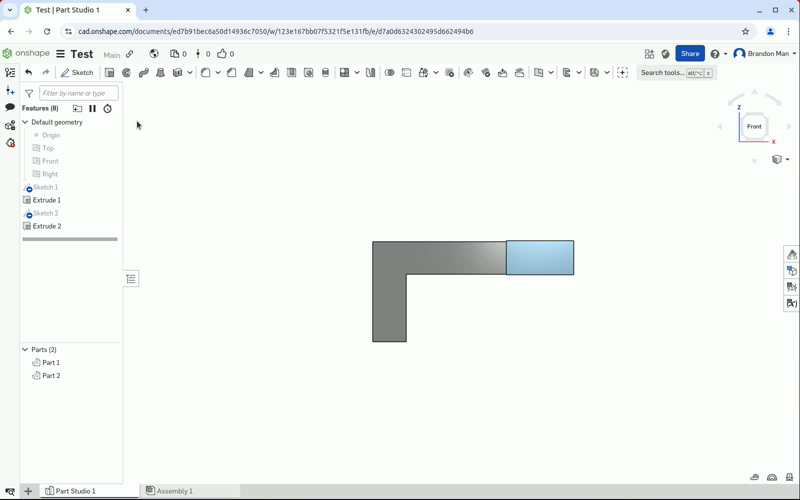
key(shift+h)
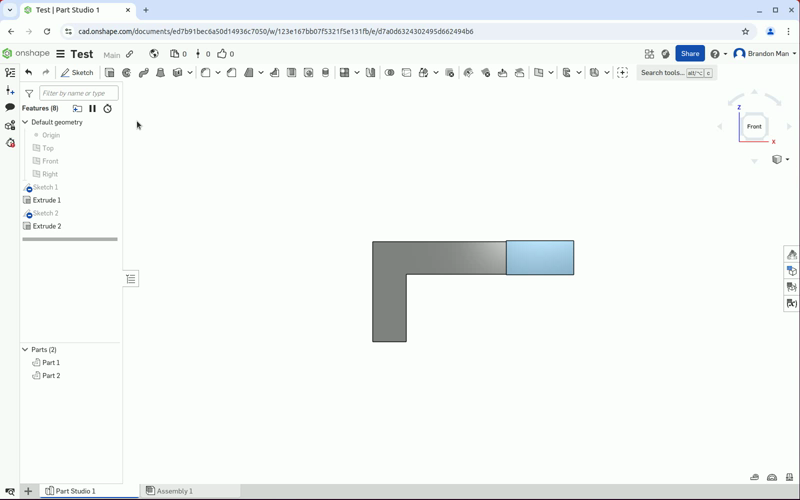
key(shift+h)
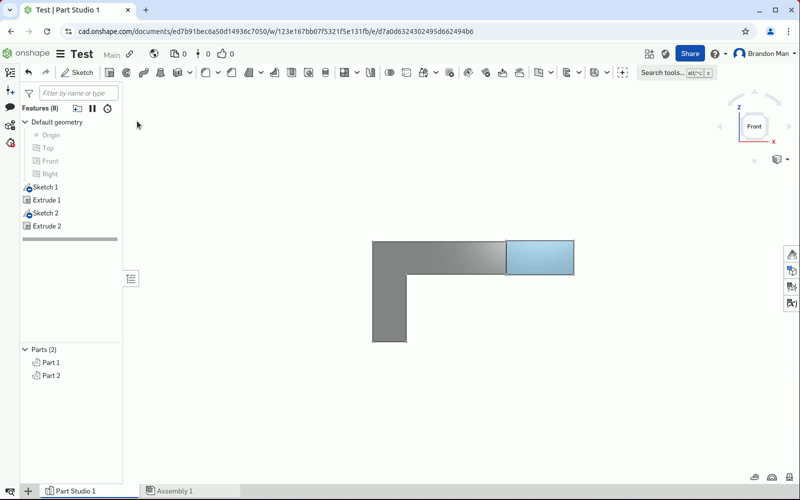
key(shift+7)
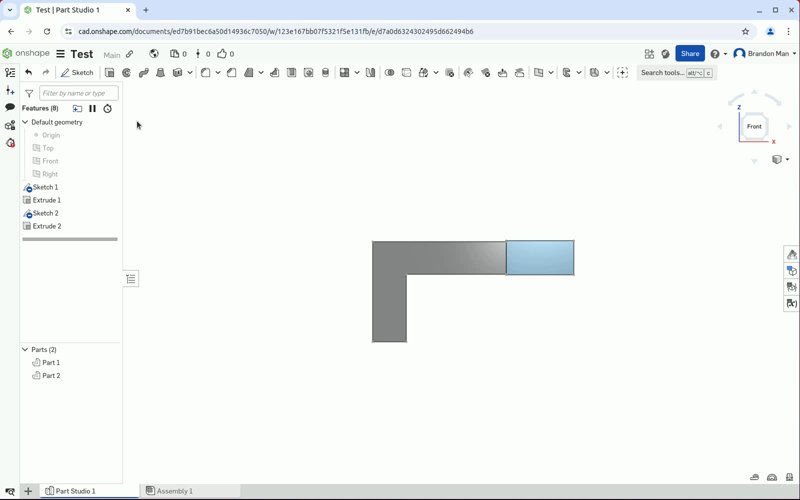
key(left, 2)
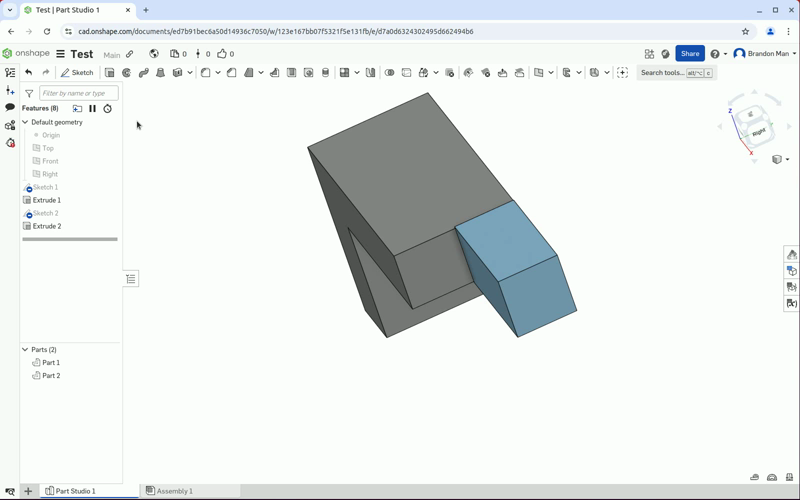
key(down, 2)
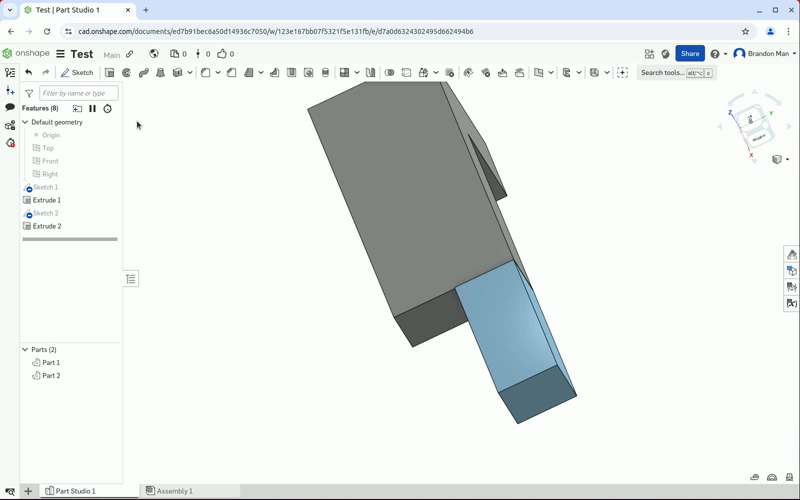
key(up, 2)
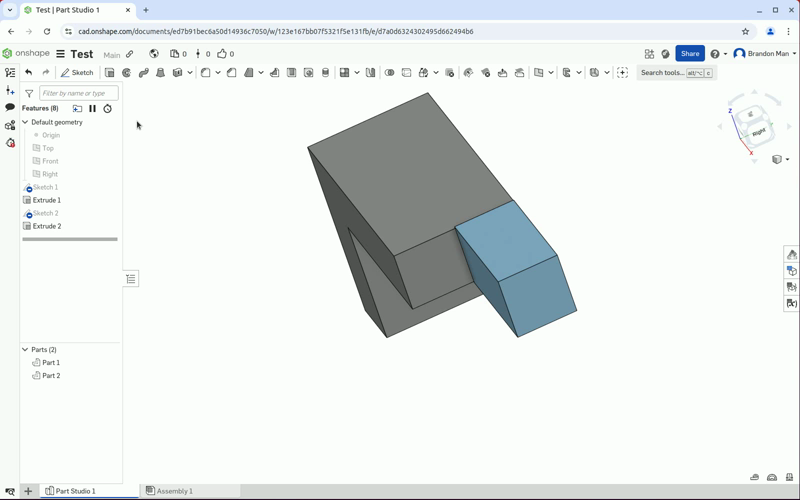
key(right, 2)
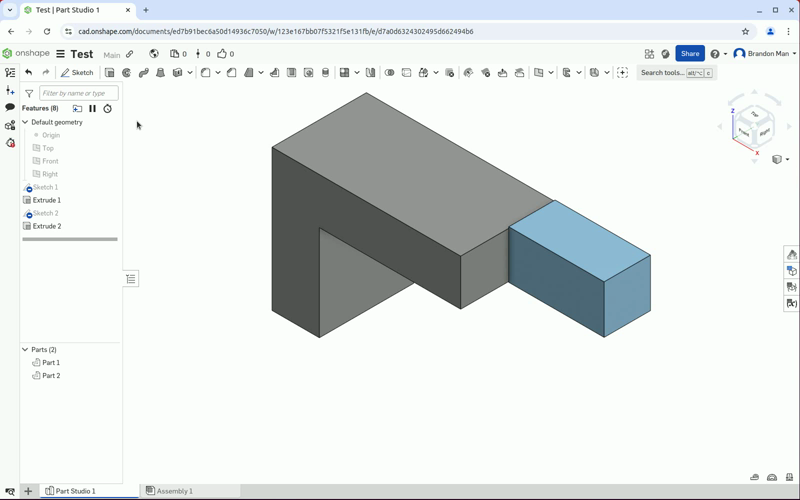
mouse_move(73, 189)
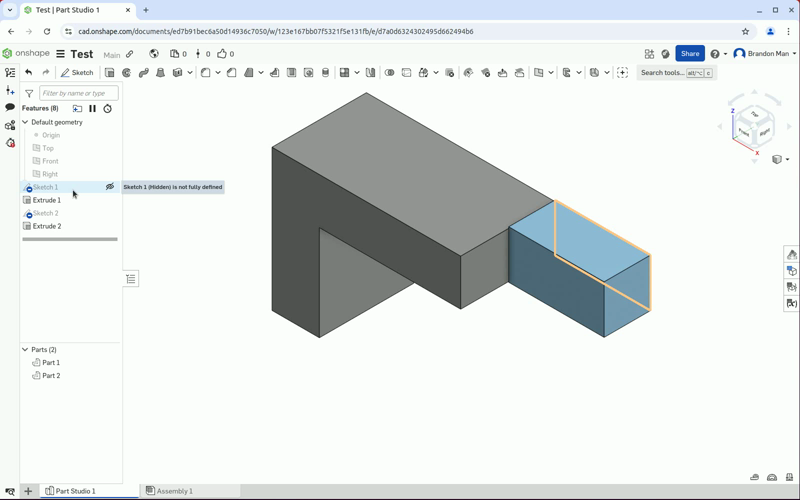
click(73, 189)